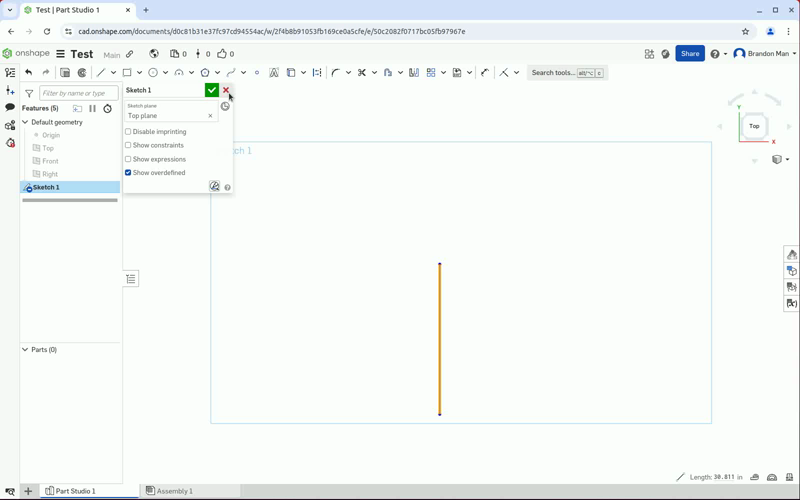
key(shift+h)
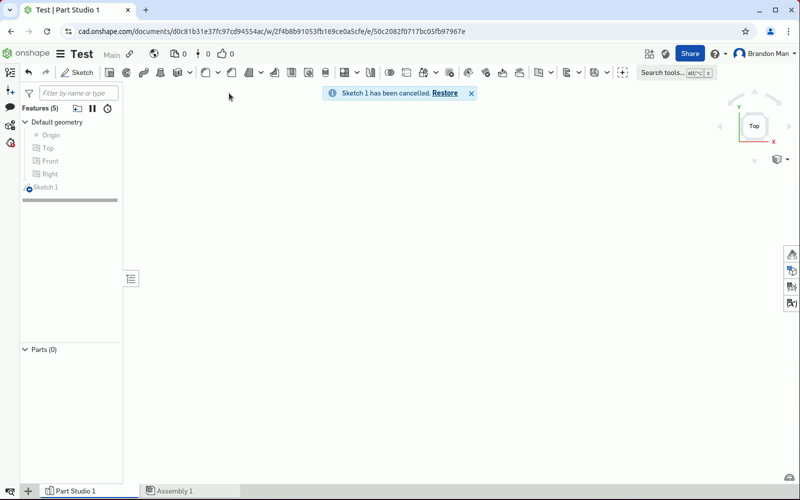
mouse_move(73, 352)
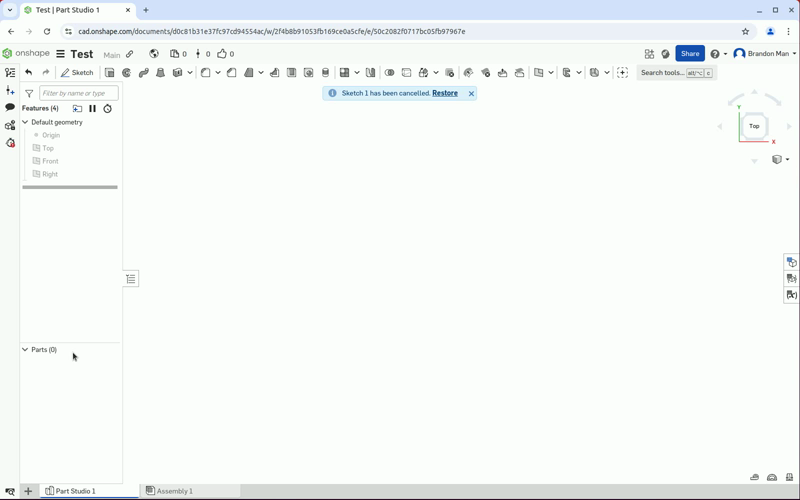
key(y)
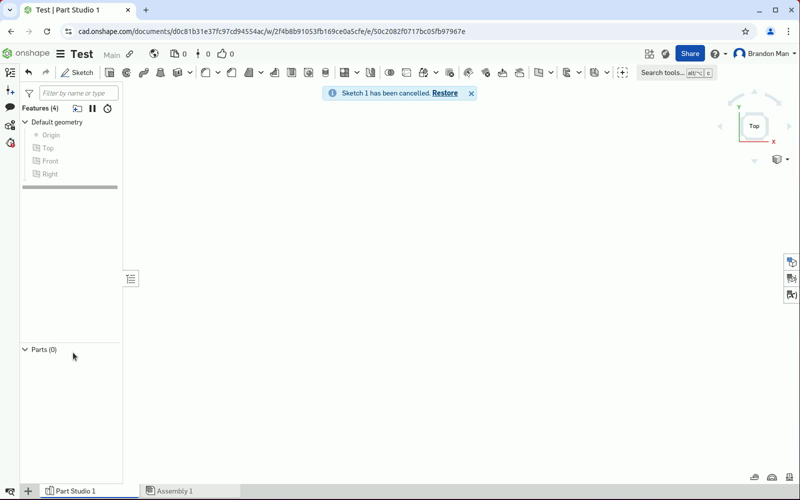
key(shift+p)
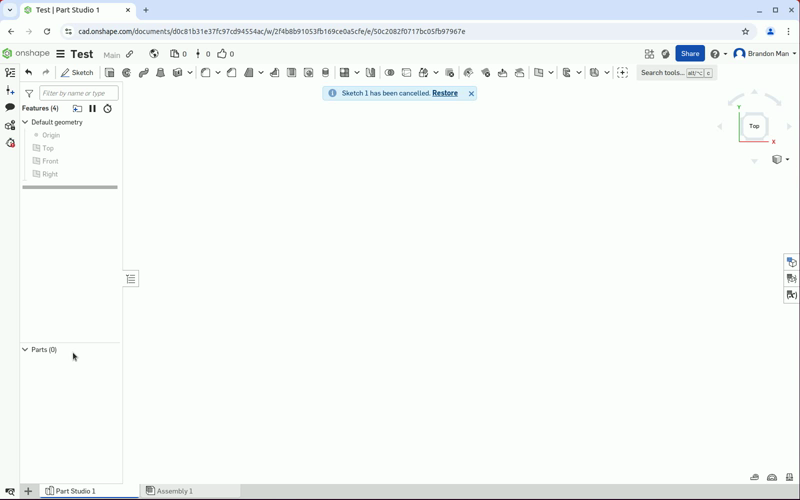
key(space)
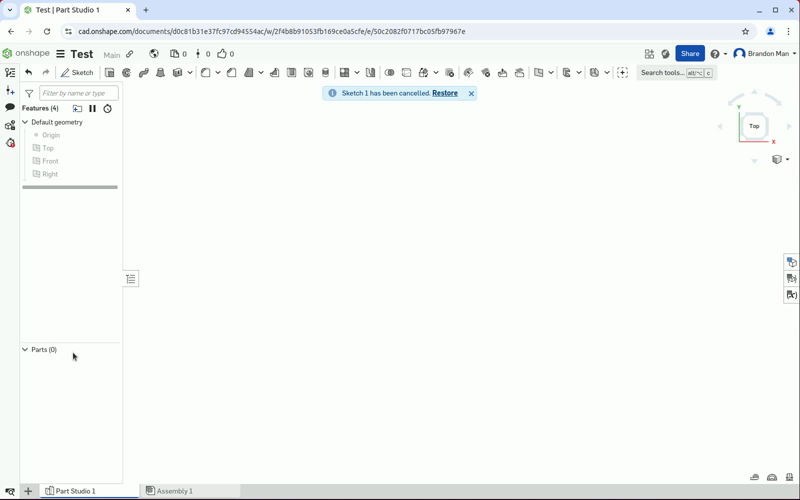
key_down(shift)
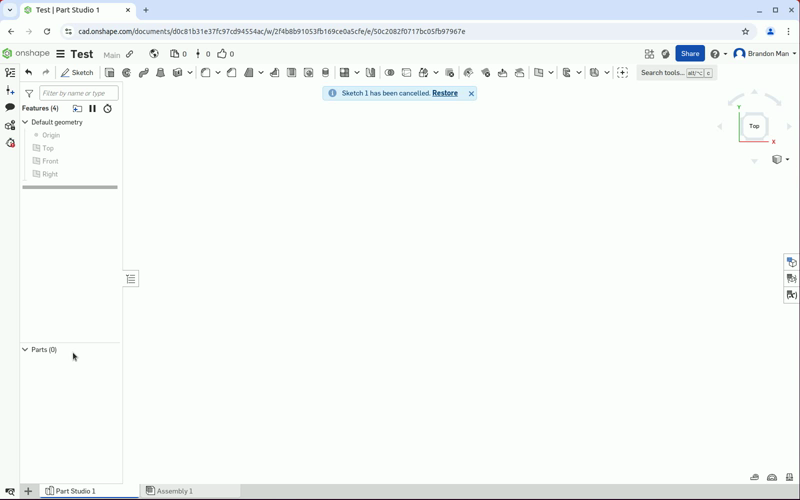
key(up)
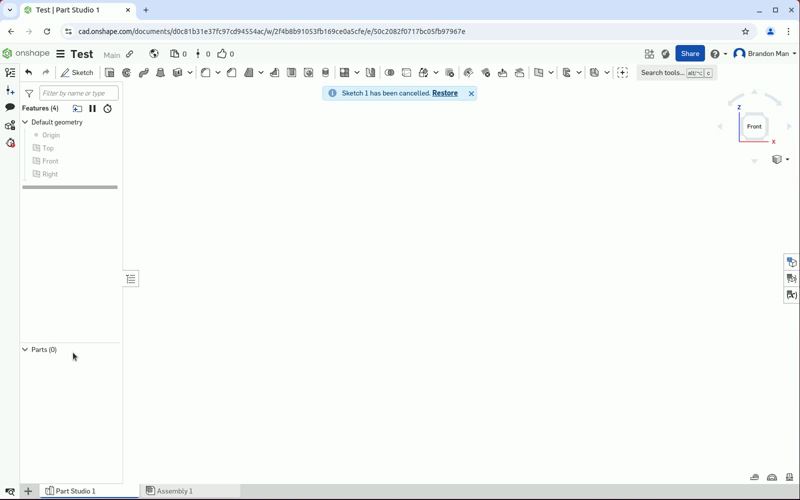
key_up(shift)
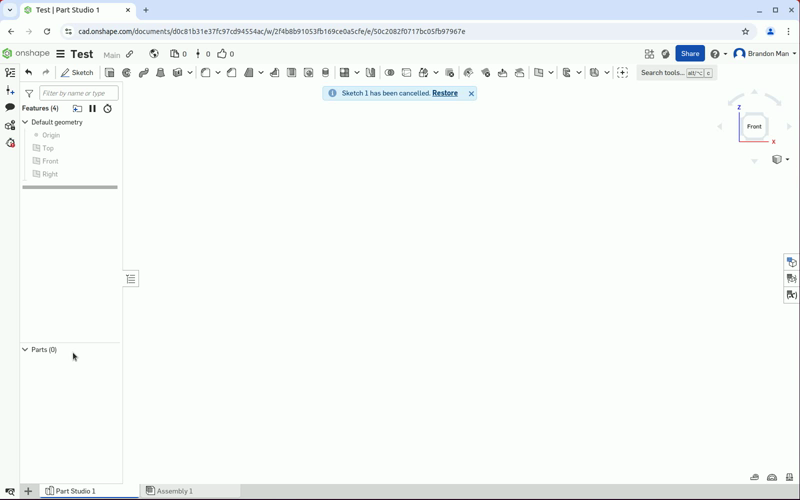
mouse_move(73, 352)
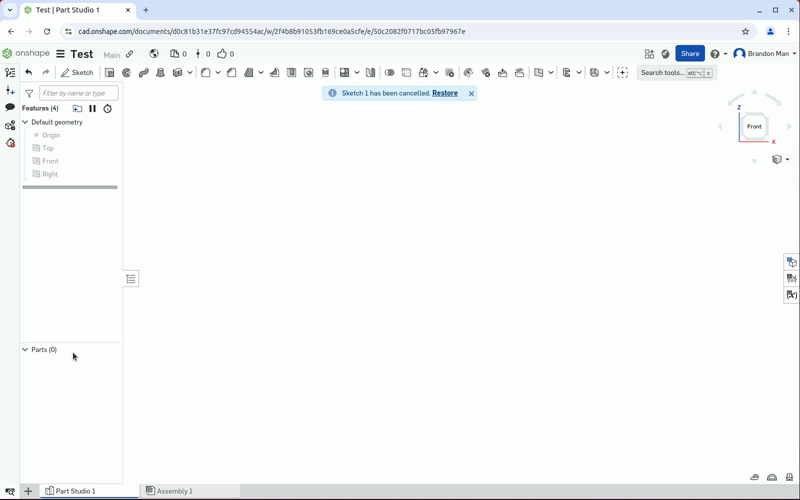
key(shift+y)
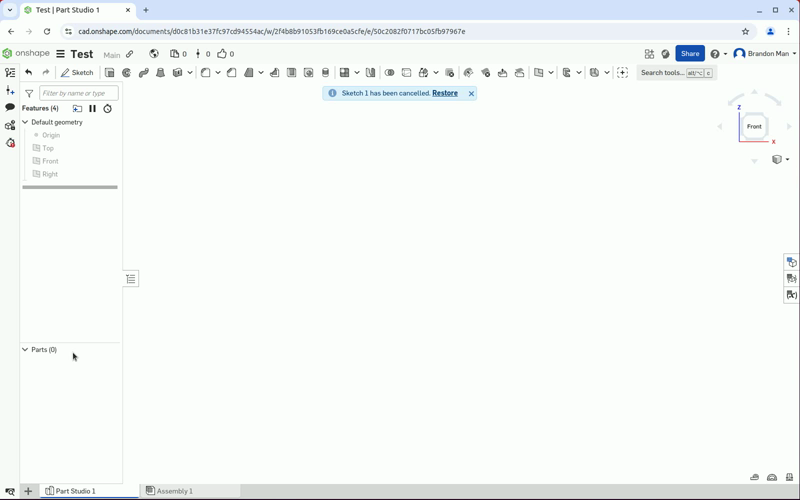
key(shift+s)
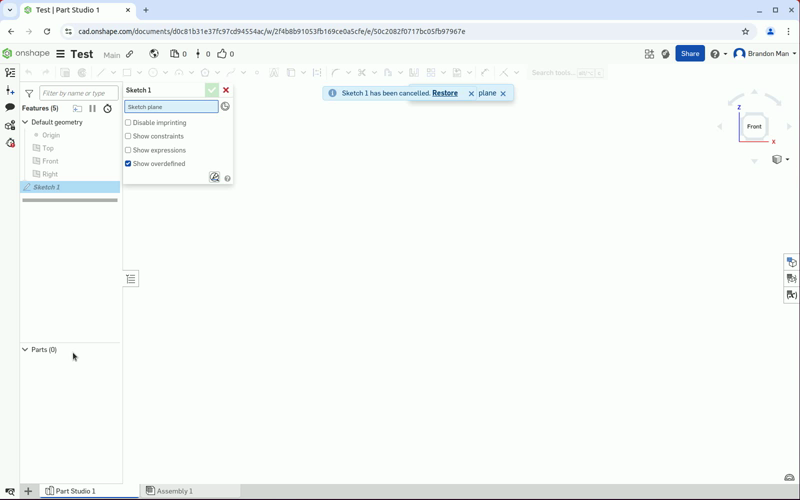
mouse_move(73, 163)
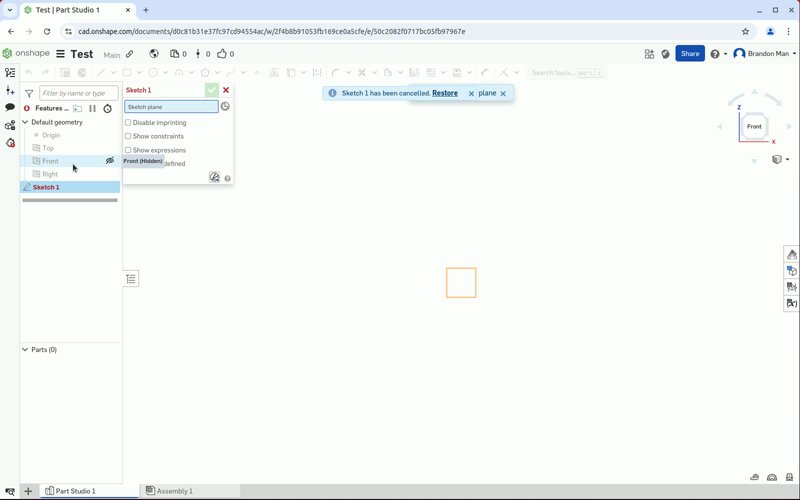
click(73, 163)
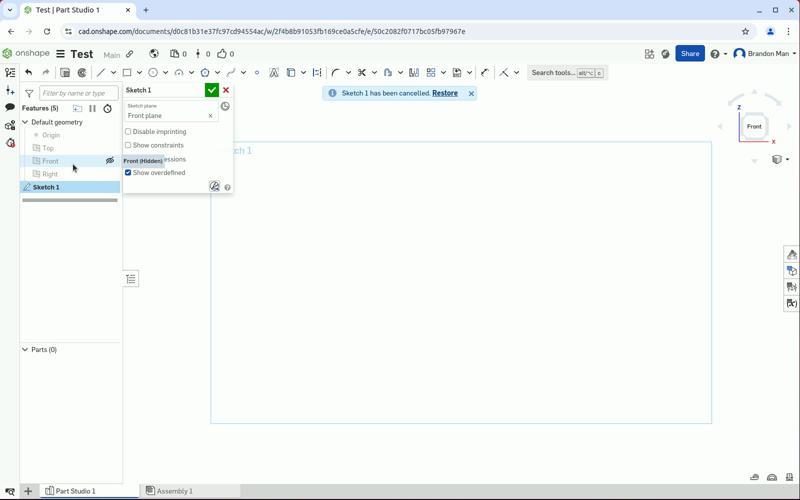
mouse_move(73, 352)
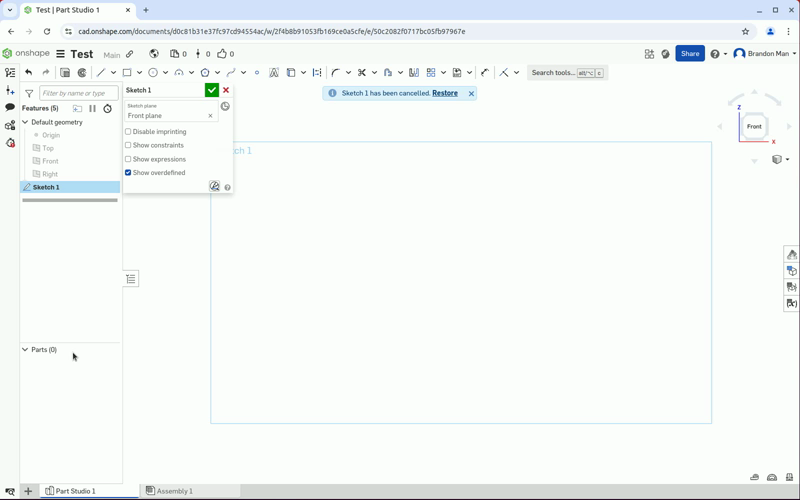
key(y)
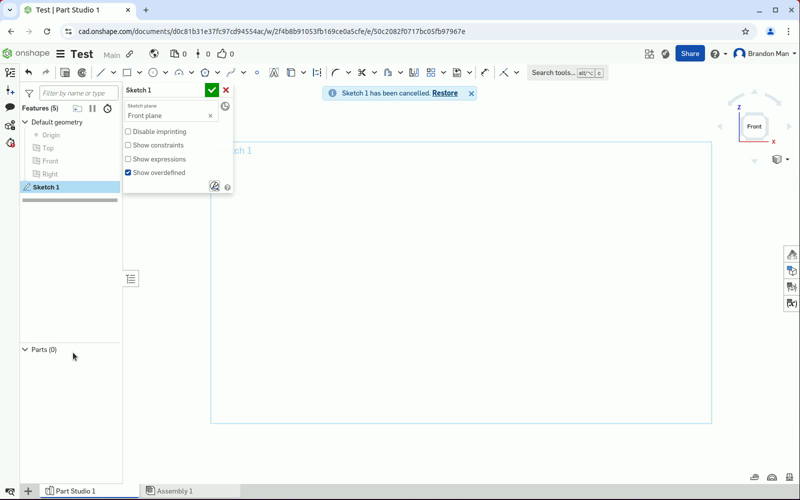
key(l)
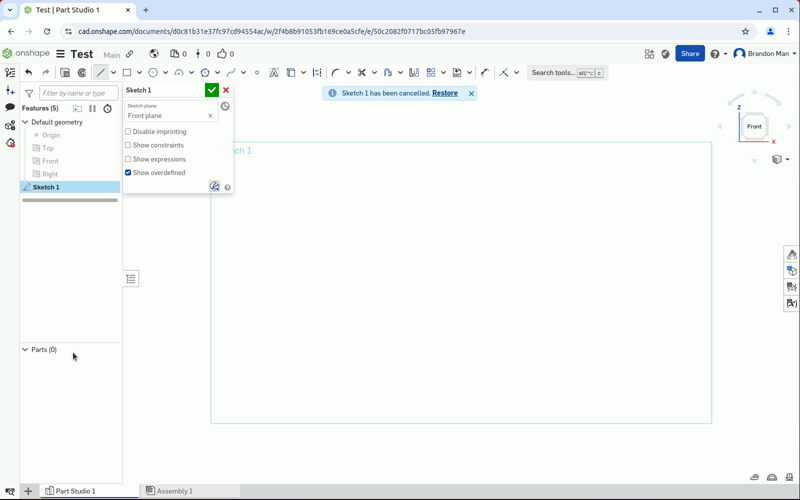
key_down(shift)
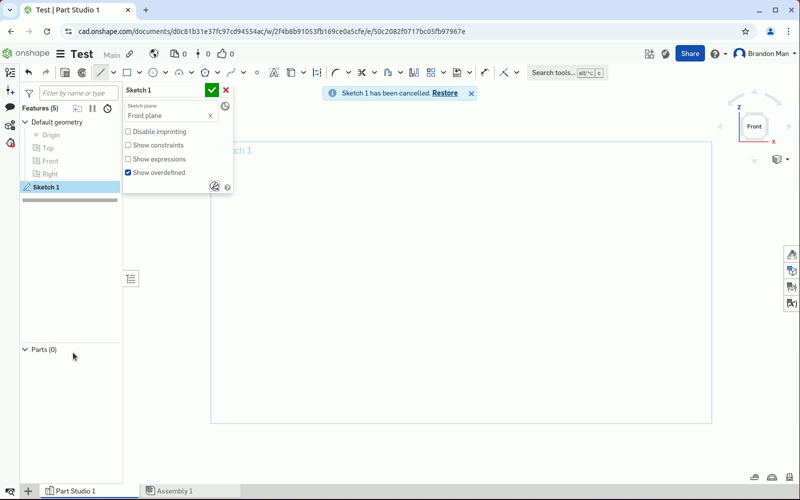
mouse_move(404, 339)
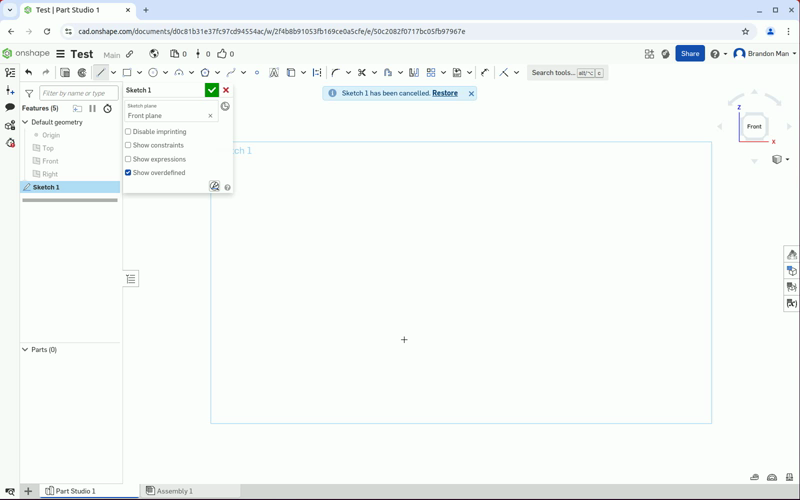
click(404, 339)
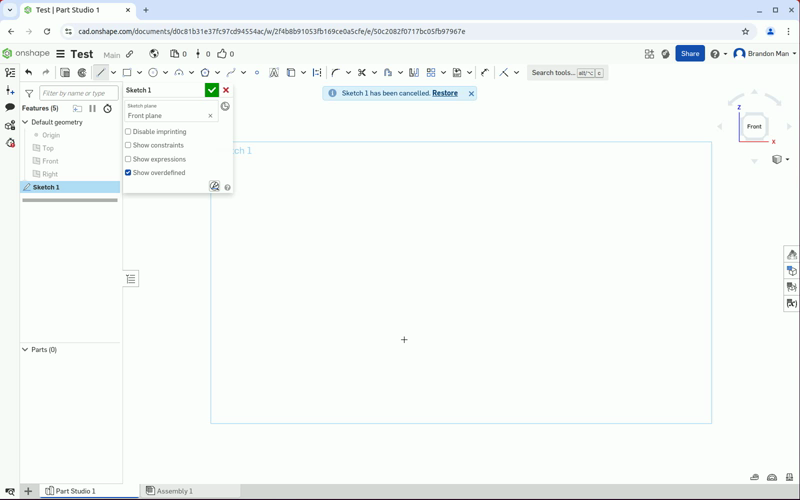
key_up(shift)
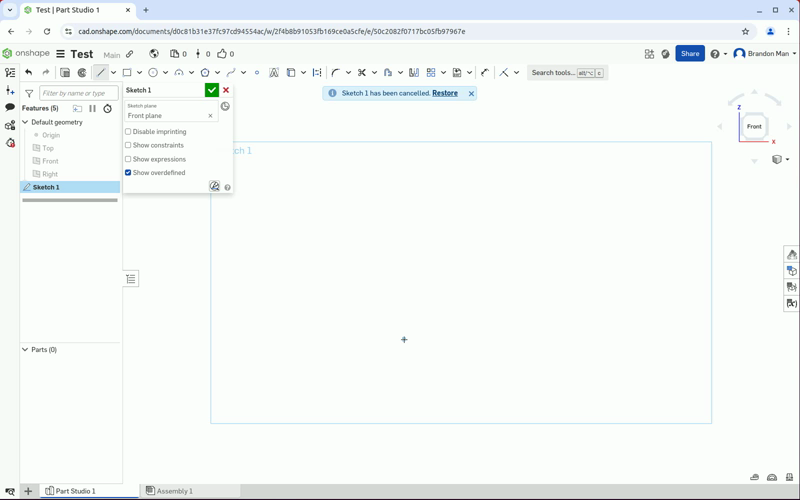
key_down(shift)
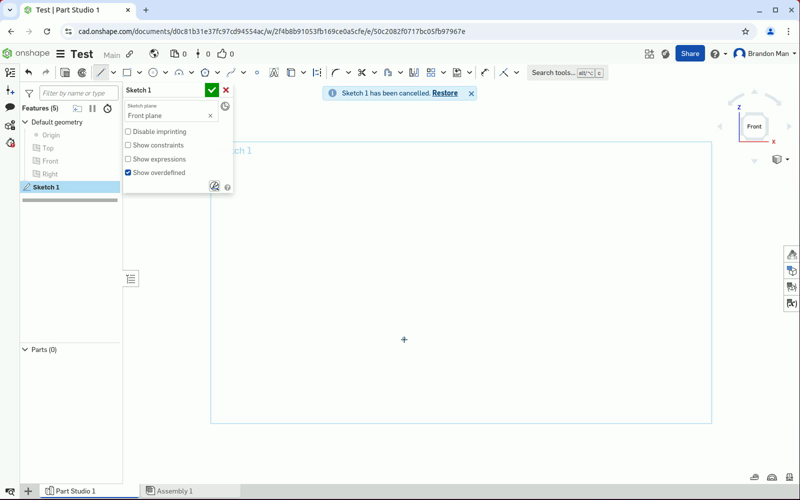
mouse_move(516, 339)
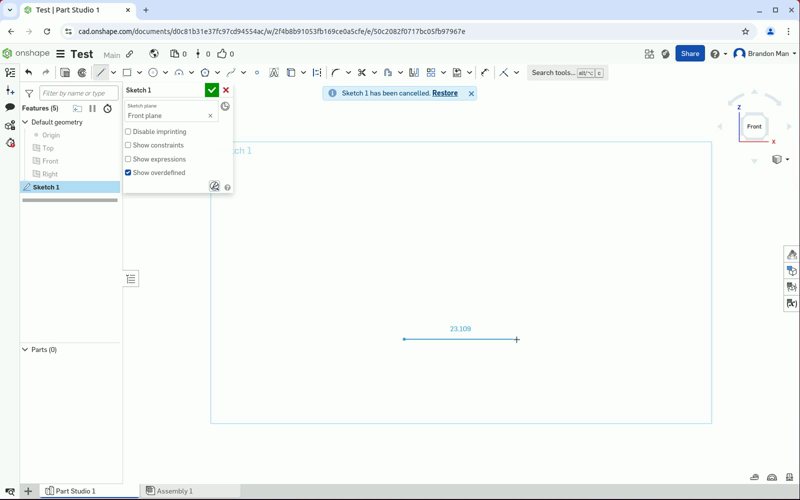
click(516, 339)
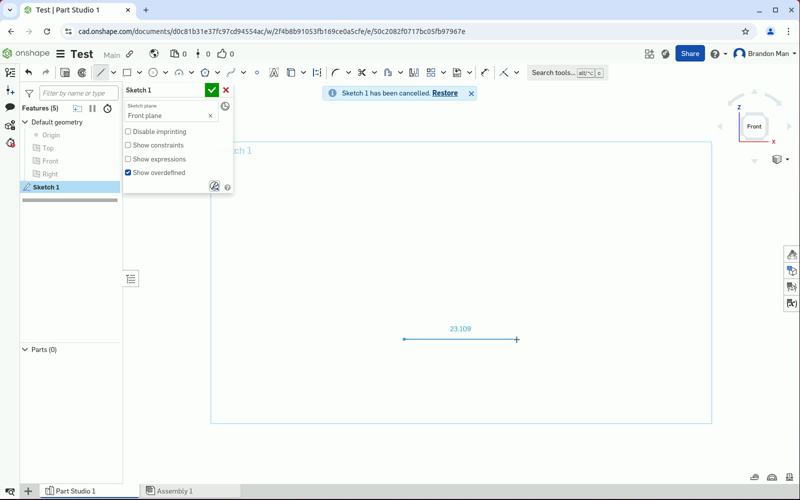
key_up(shift)
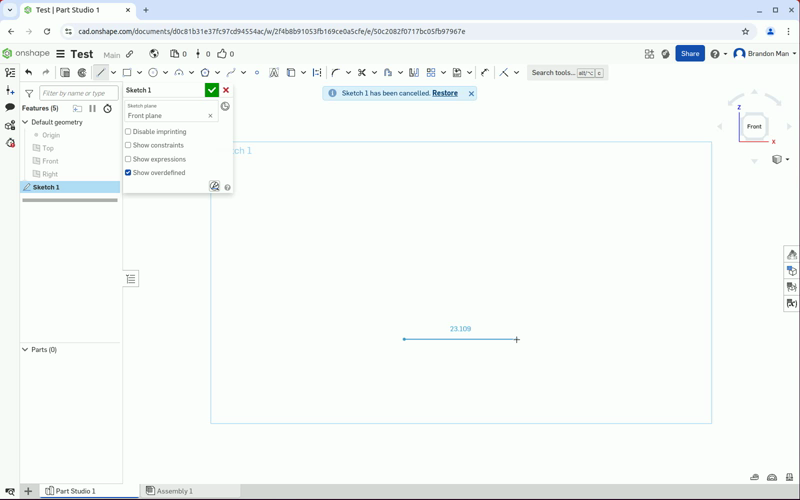
key_down(shift)
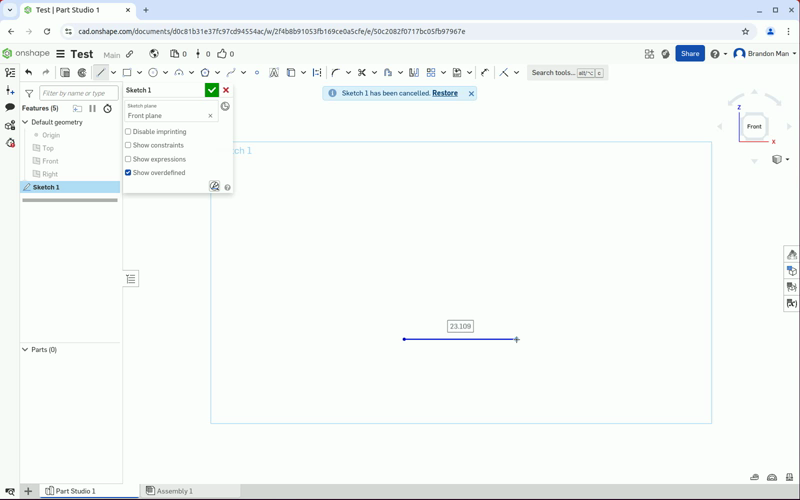
mouse_move(516, 226)
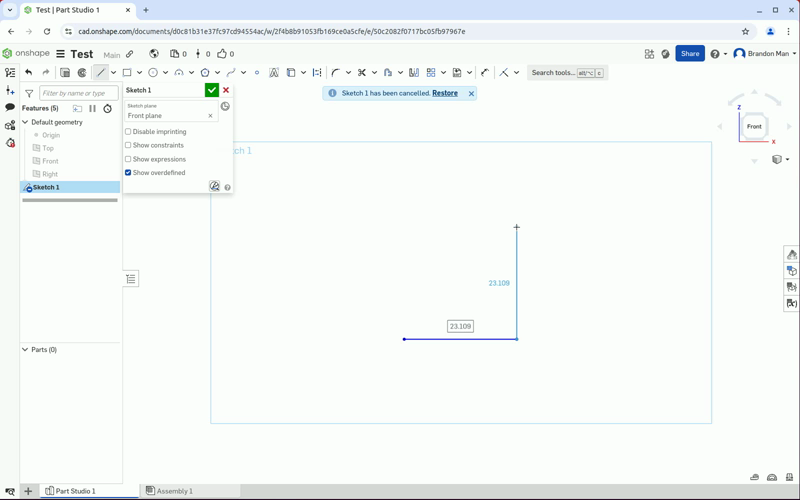
click(516, 226)
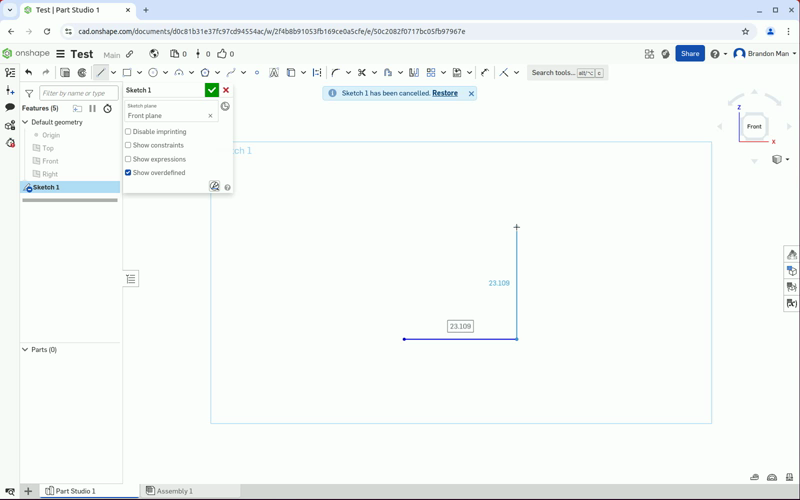
key_up(shift)
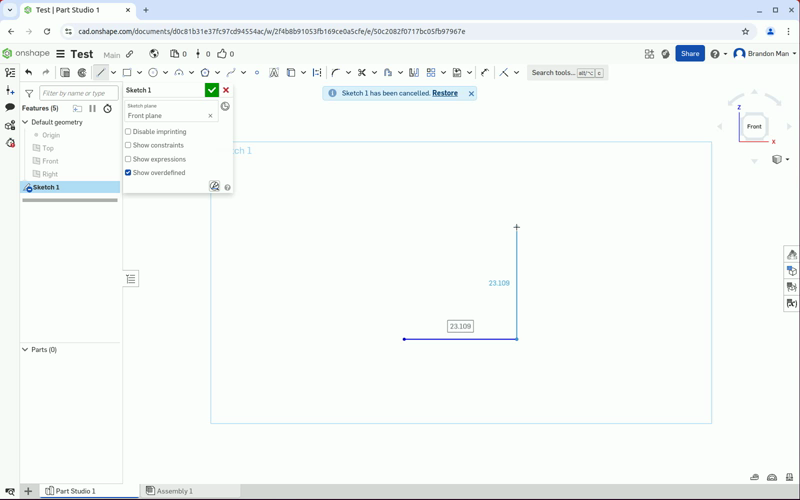
key_down(shift)
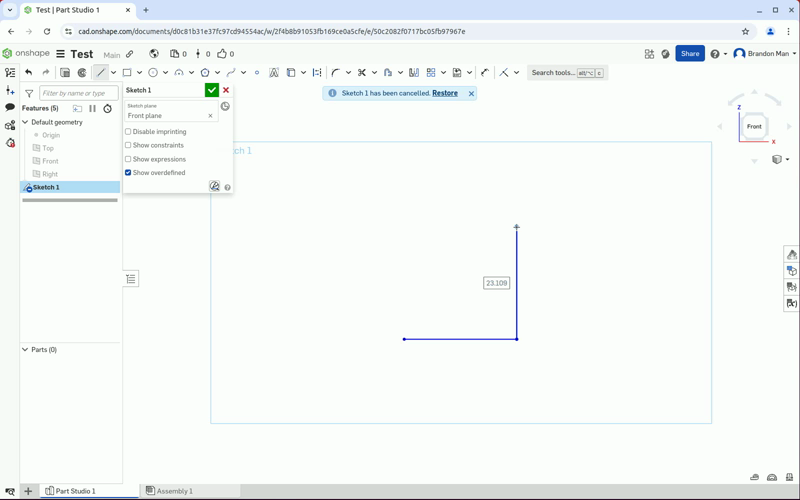
mouse_move(404, 226)
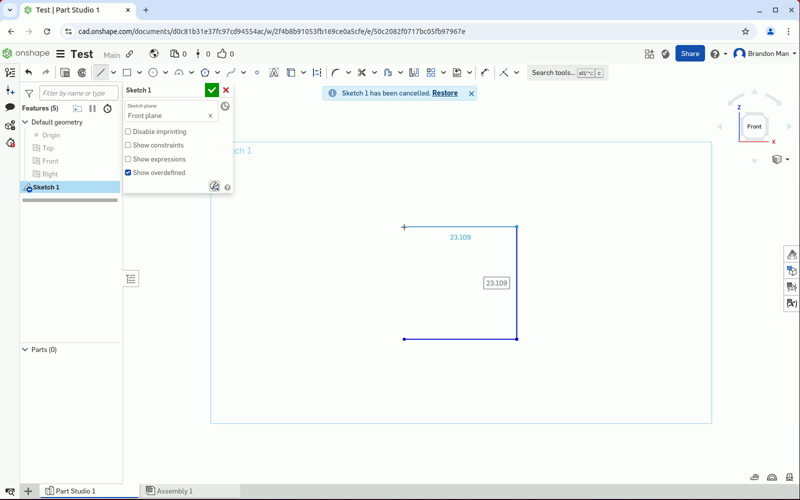
click(404, 226)
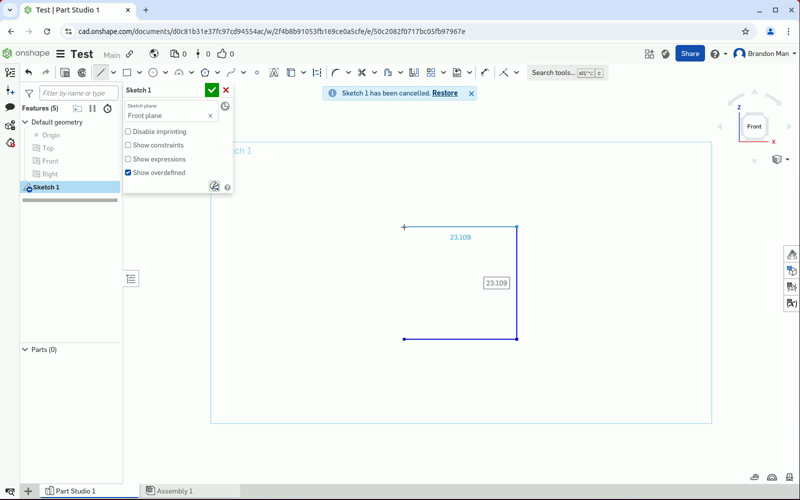
key_up(shift)
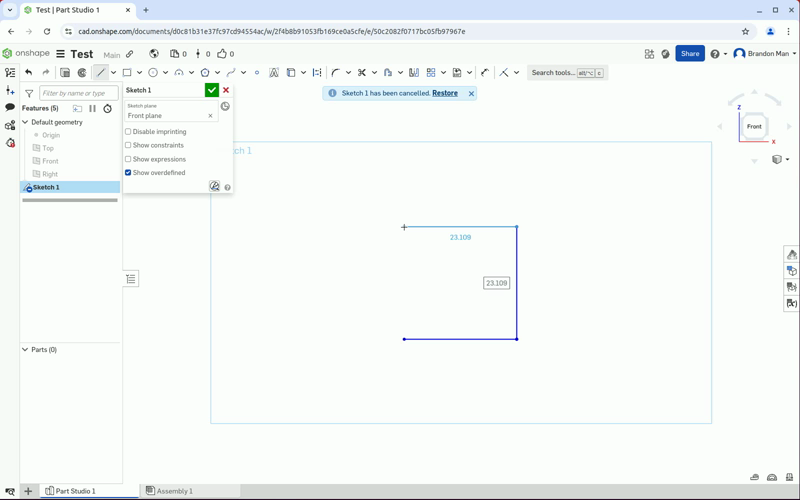
key_down(shift)
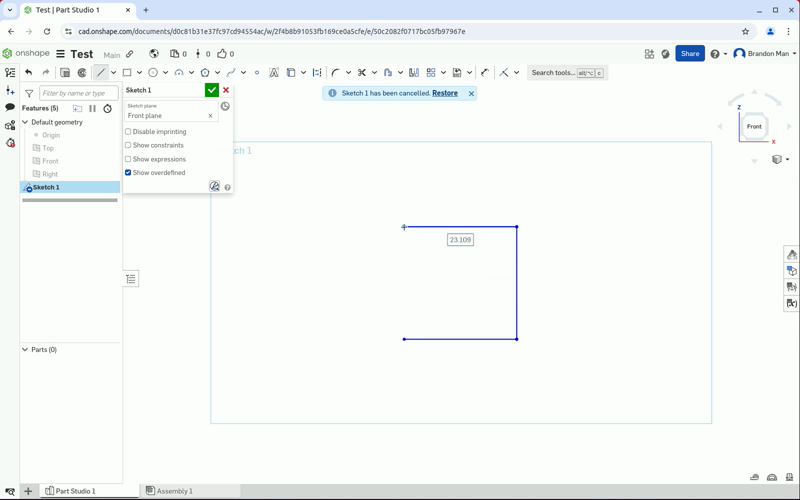
mouse_move(404, 339)
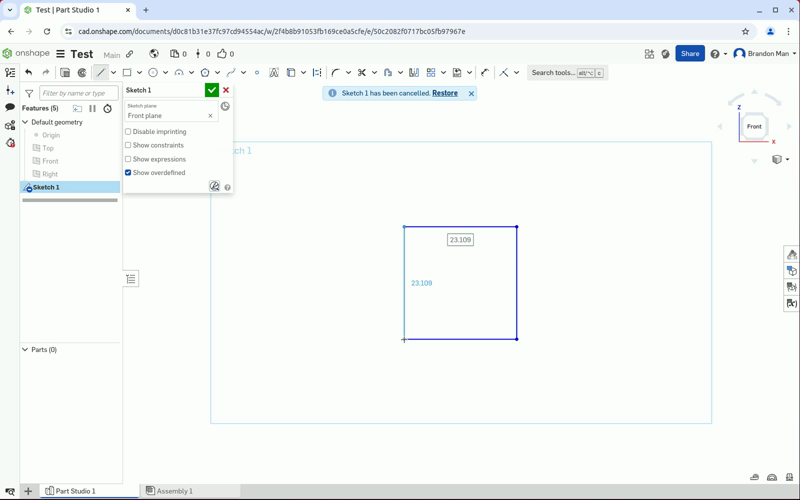
key_up(shift)
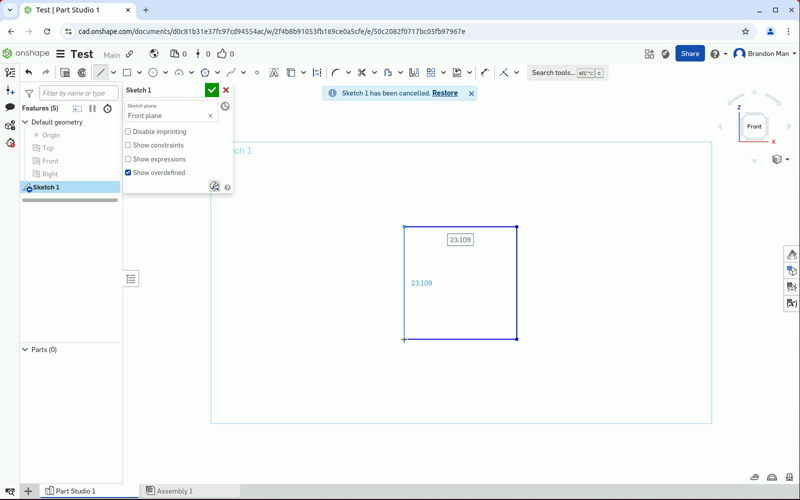
click(404, 339)
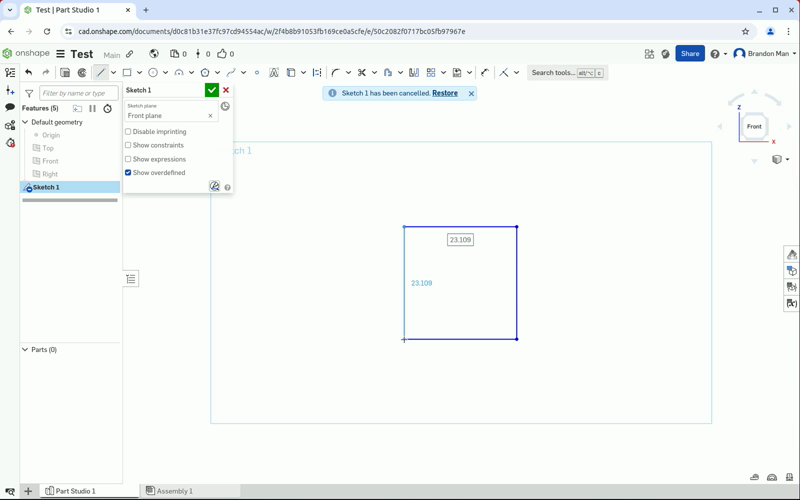
key(esc)
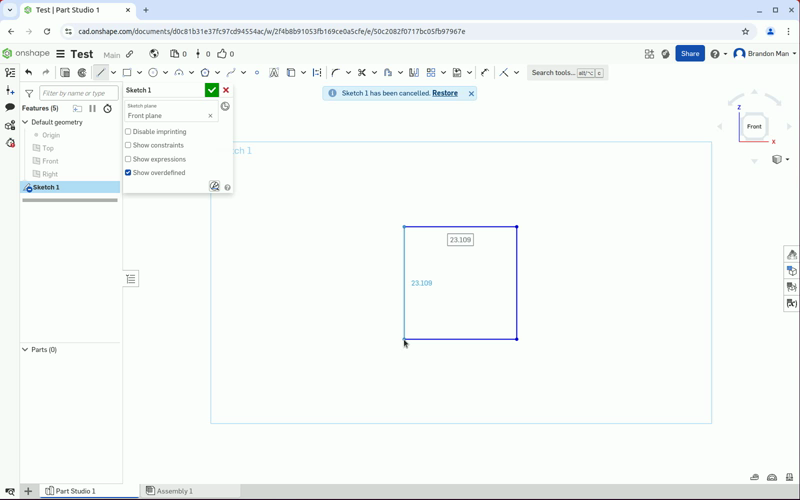
mouse_move(427, 238)
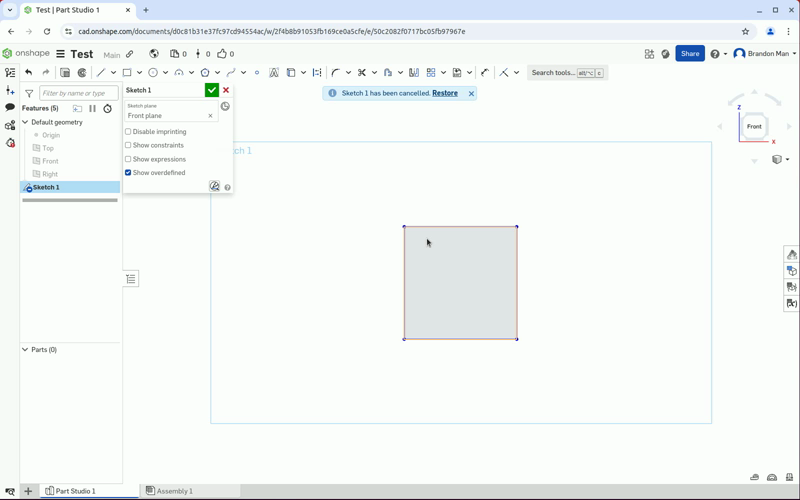
click(427, 238)
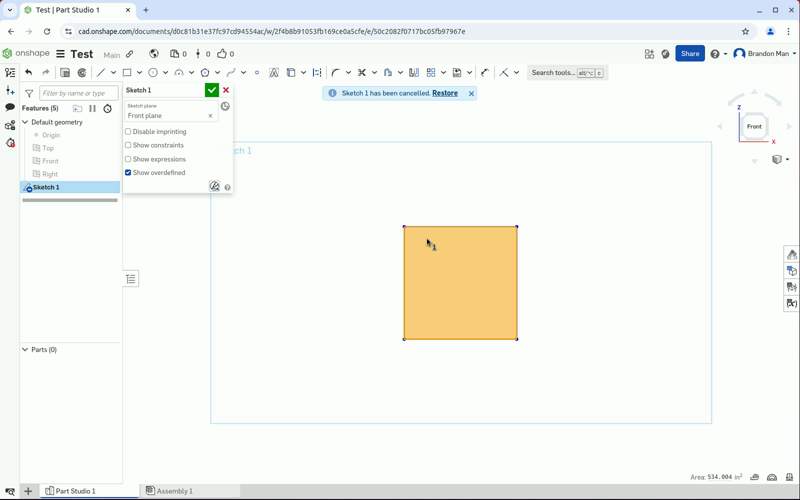
mouse_move(73, 352)
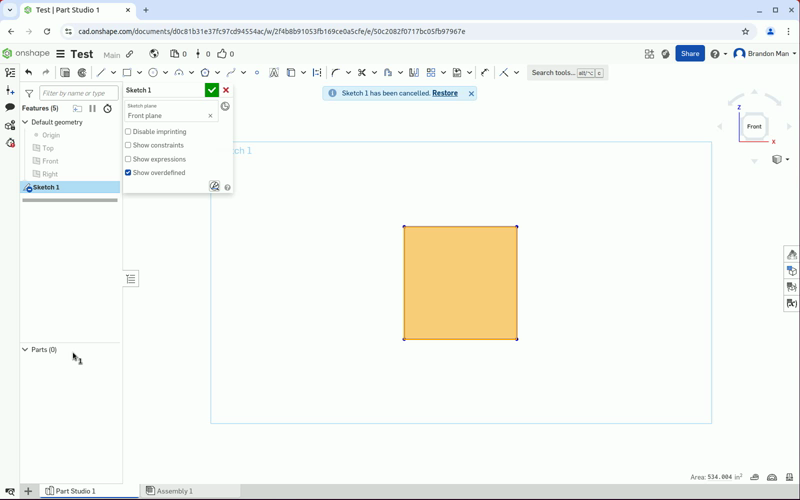
key(shift+y)
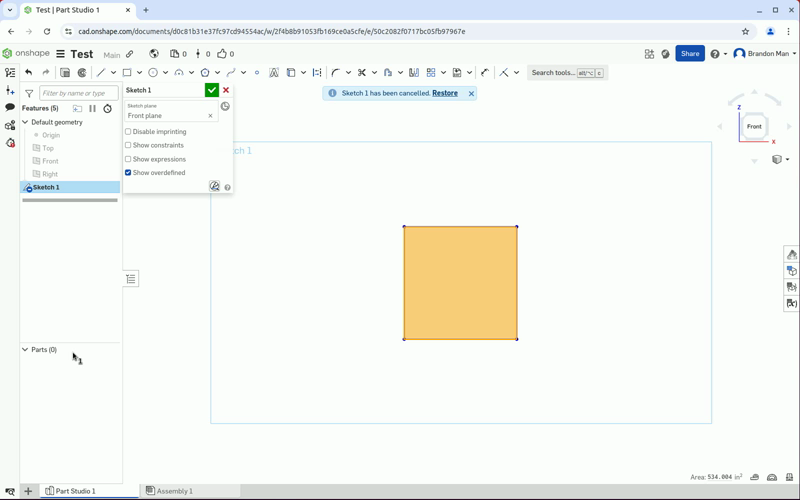
key(shift+e)
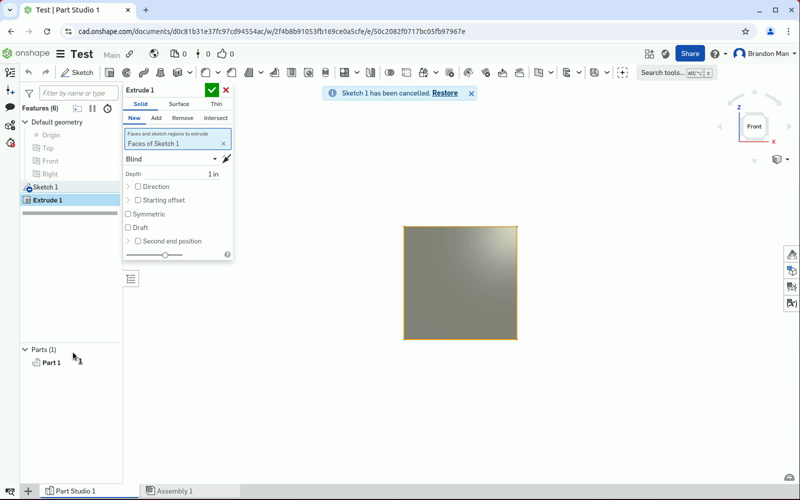
mouse_move(143, 106)
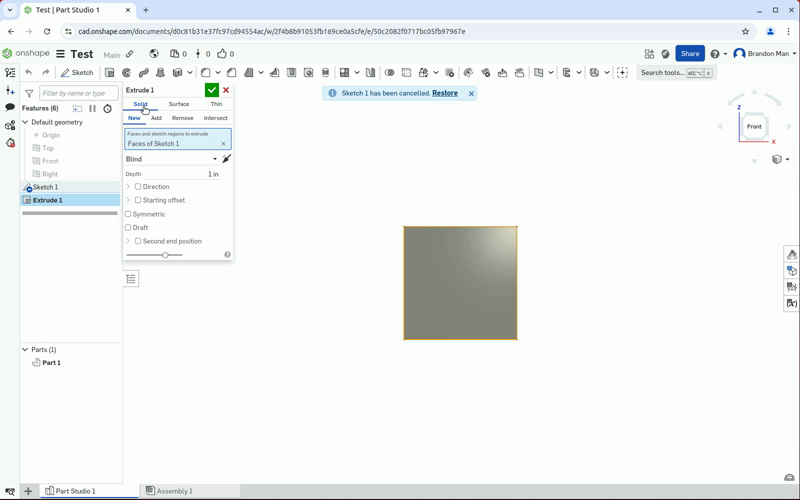
click(143, 106)
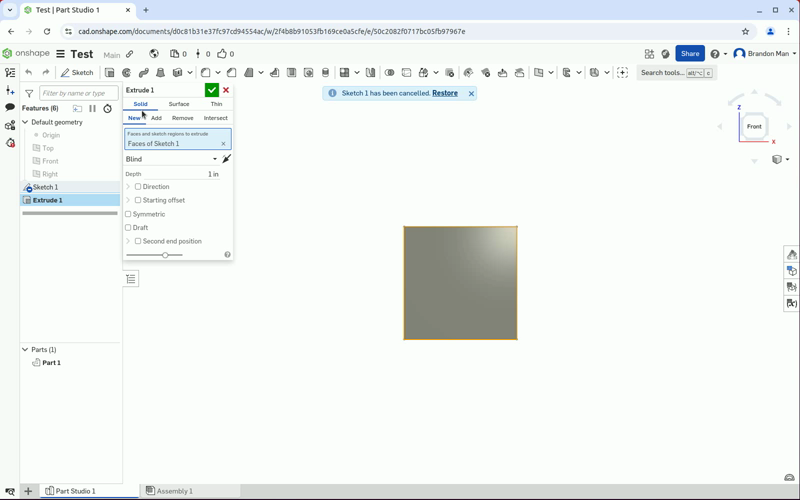
mouse_move(137, 120)
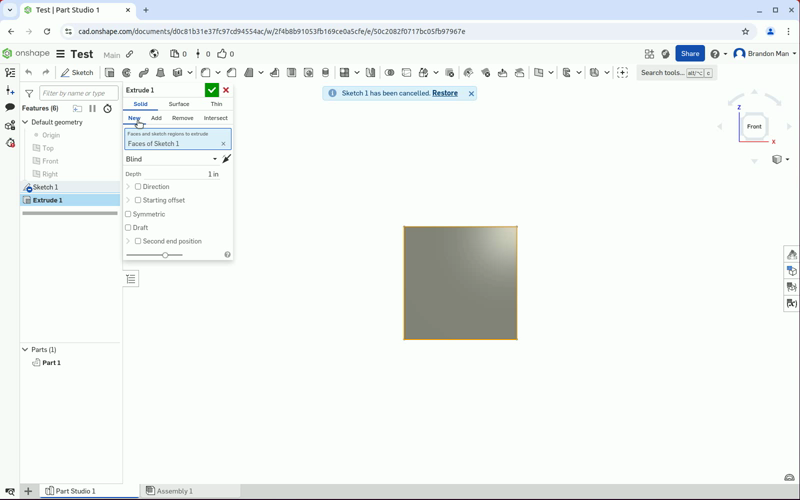
click(137, 120)
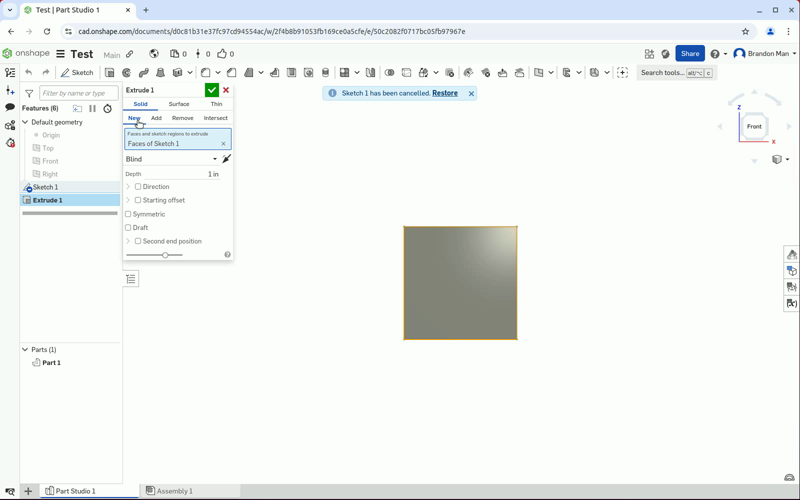
key(tab, 4)
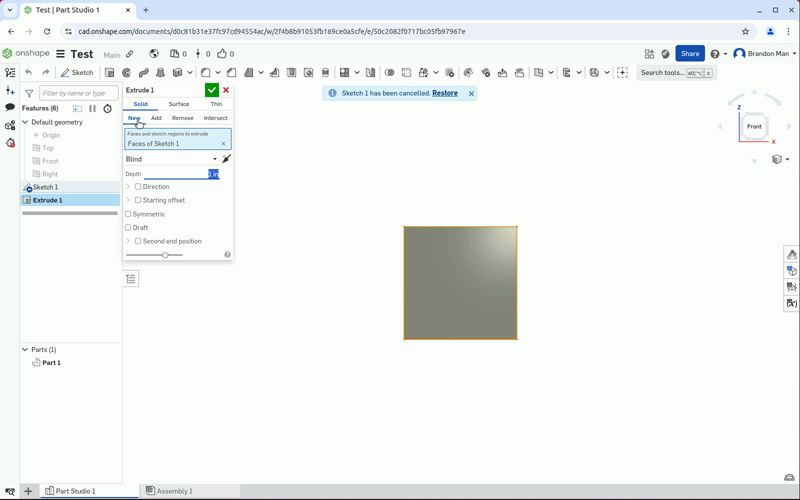
text(23.108)
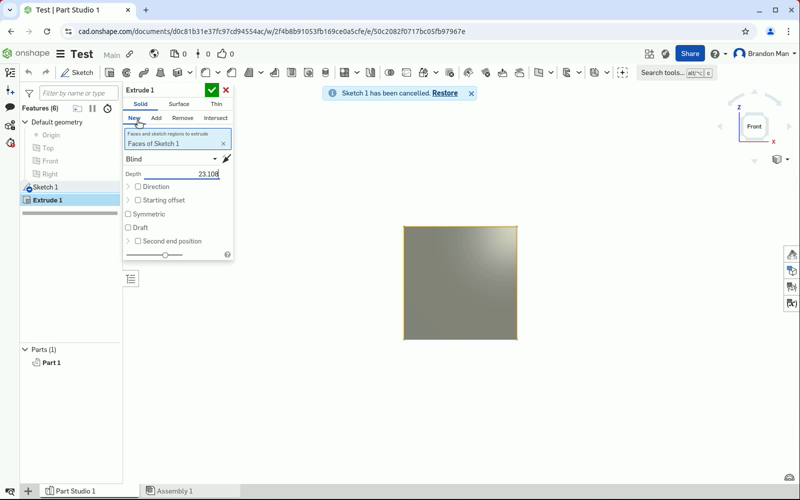
key(enter)
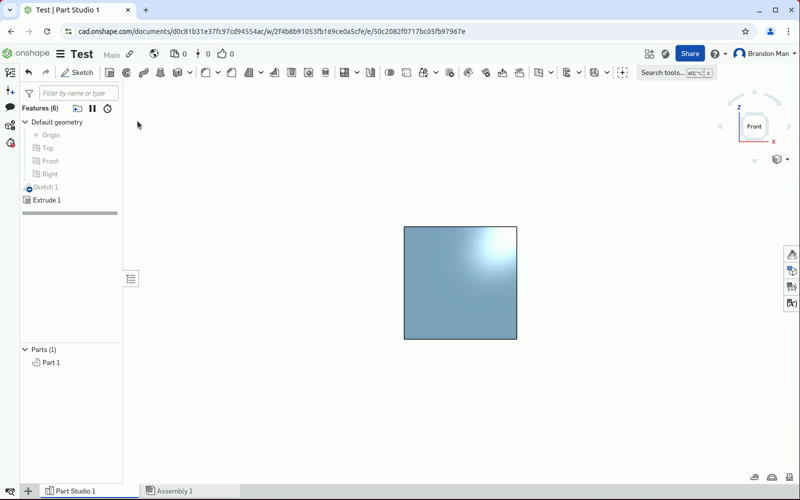
key(shift+h)
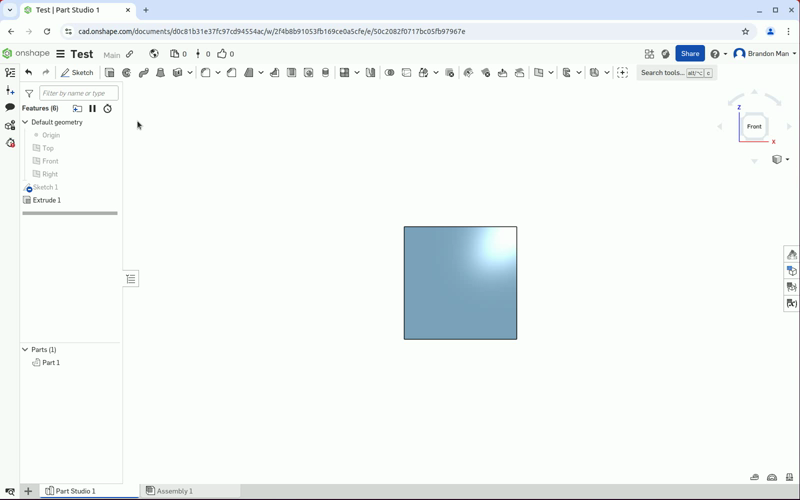
key(shift+h)
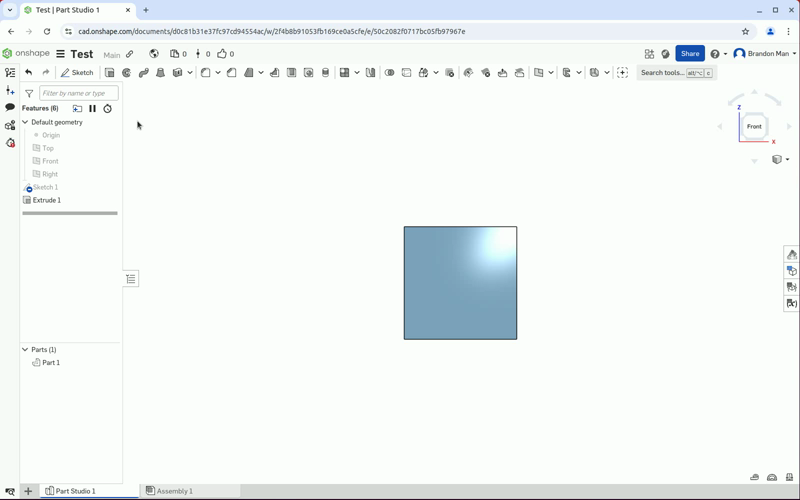
mouse_move(73, 189)
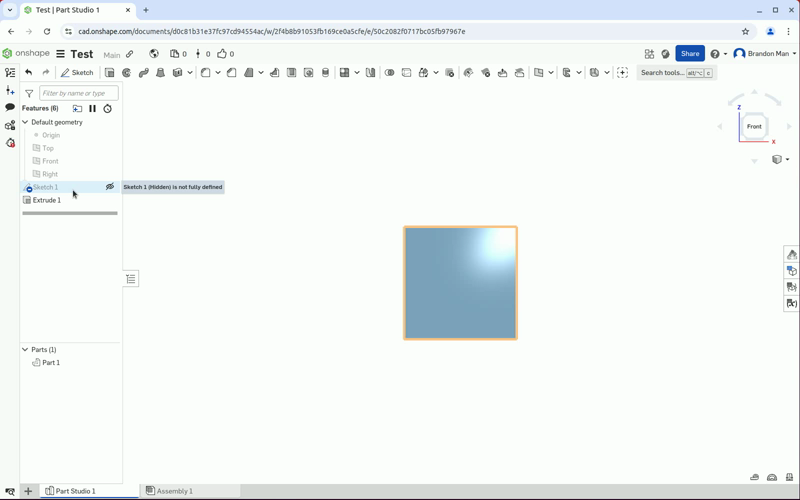
click(73, 189)
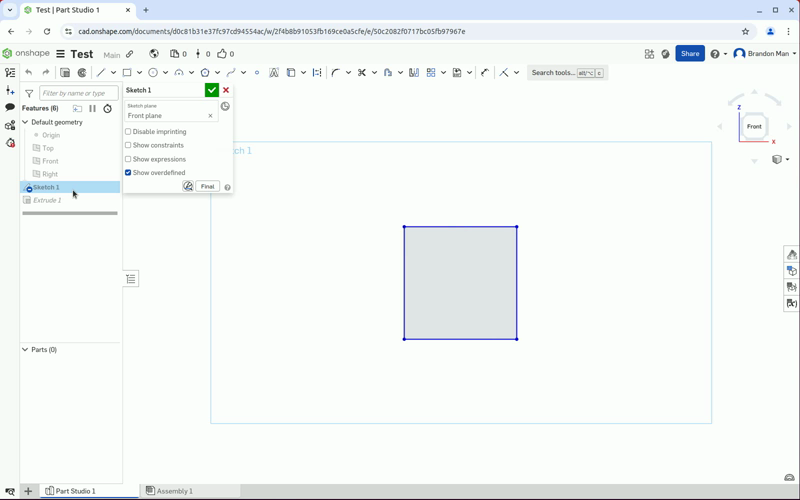
mouse_move(229, 92)
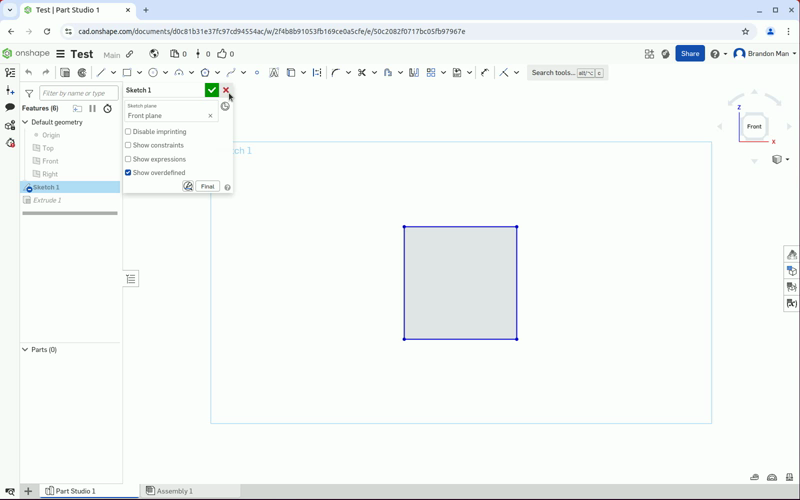
click(229, 92)
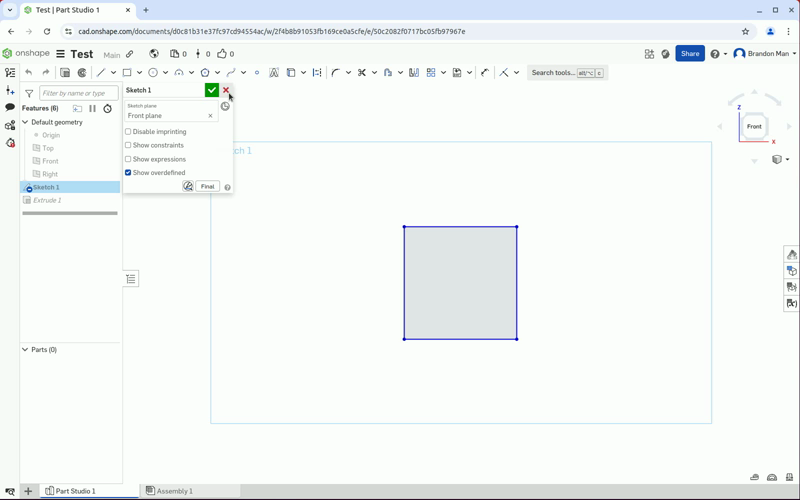
key(shift+s)
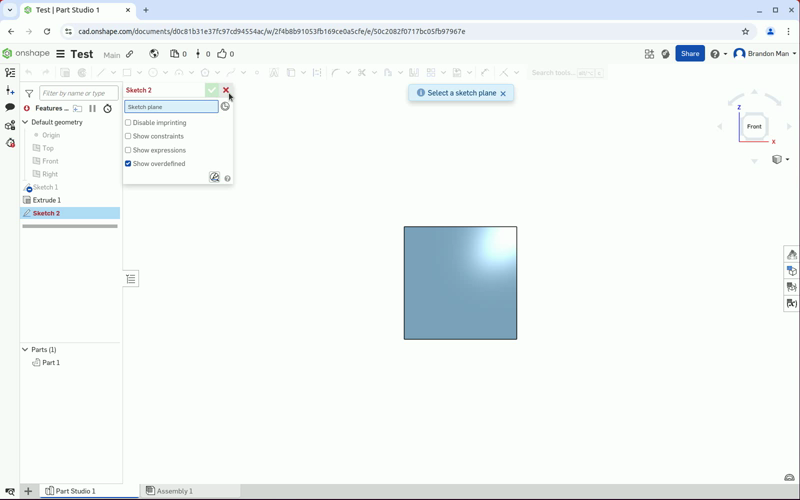
mouse_move(73, 163)
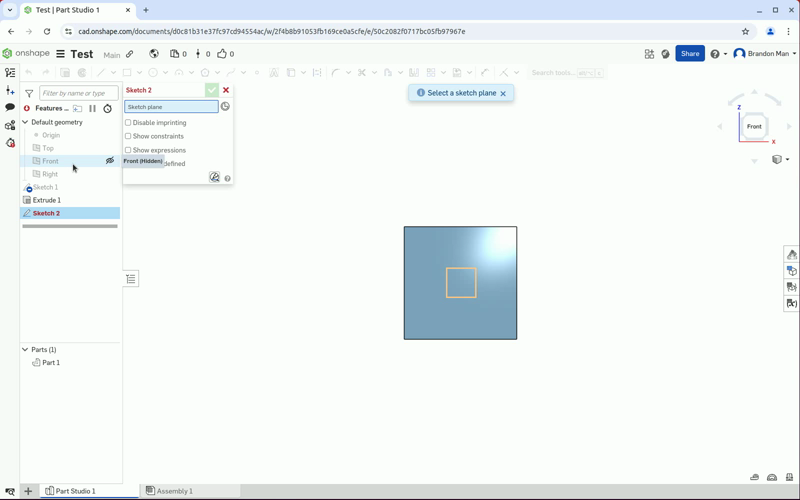
click(73, 163)
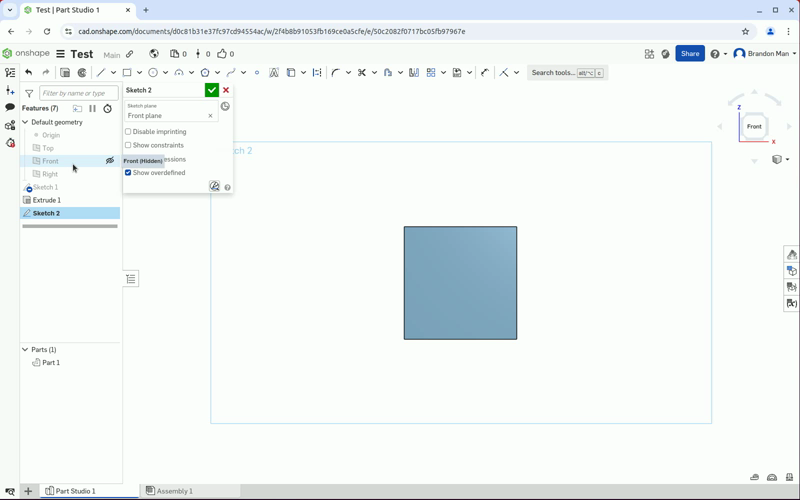
mouse_move(73, 352)
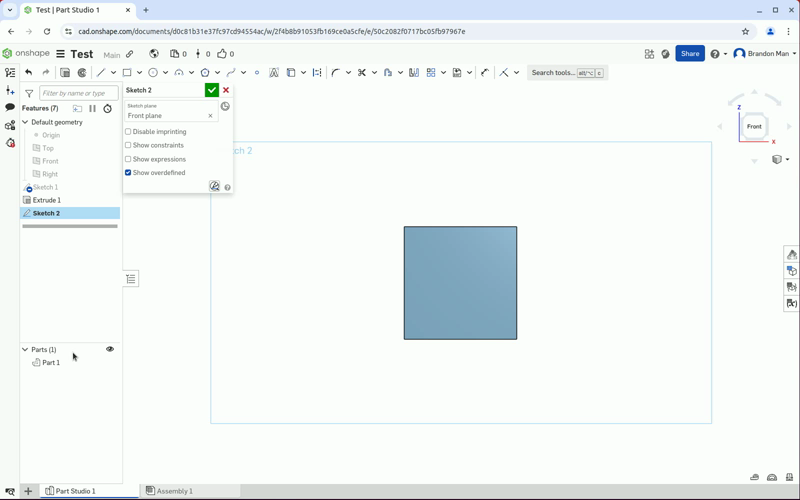
key(y)
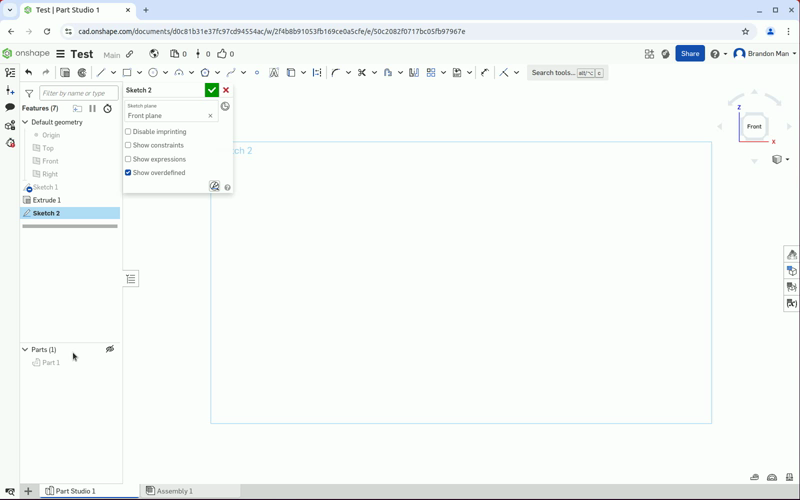
key(l)
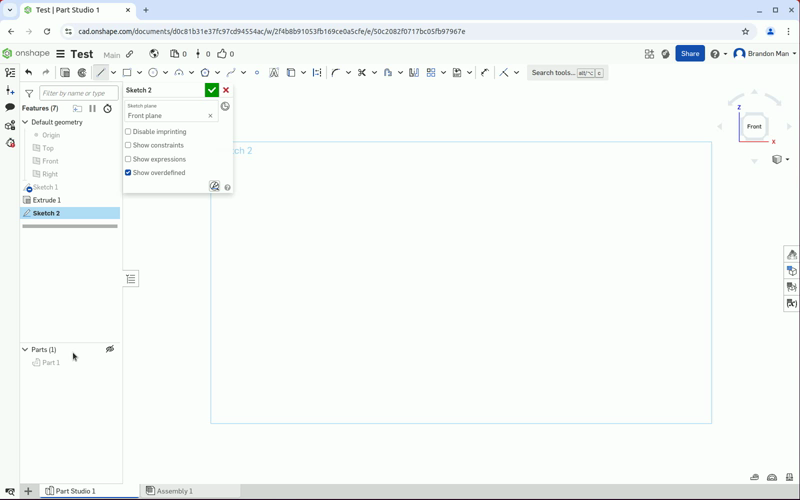
key_down(shift)
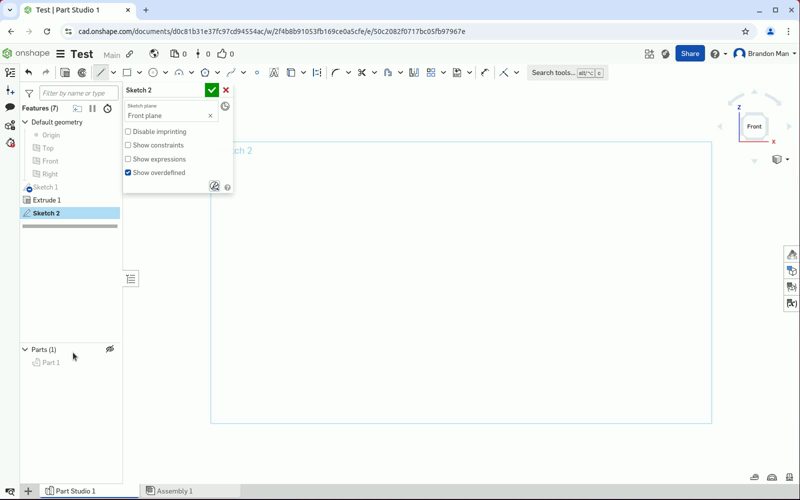
mouse_move(404, 226)
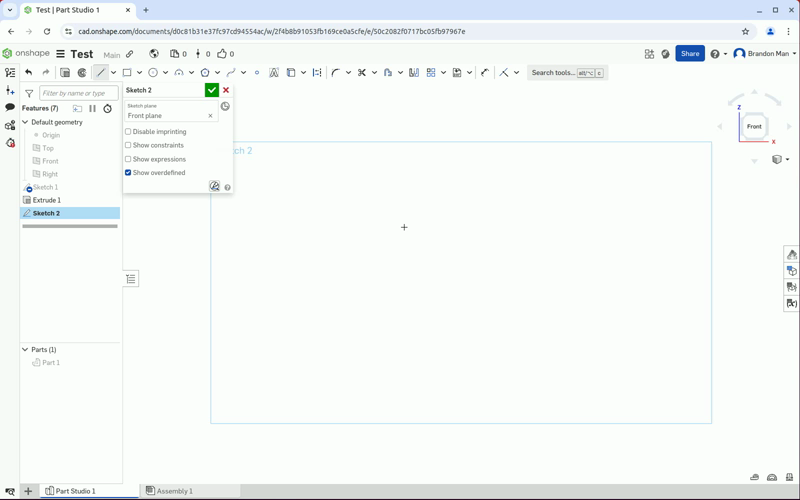
click(404, 226)
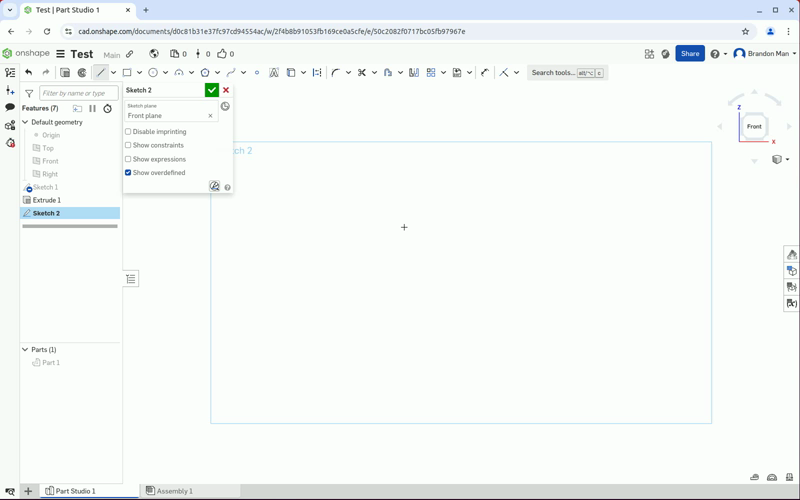
key_up(shift)
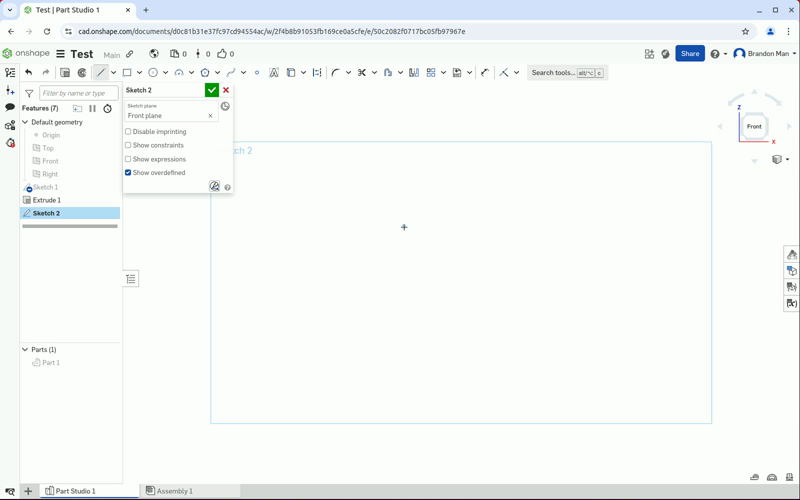
key_down(shift)
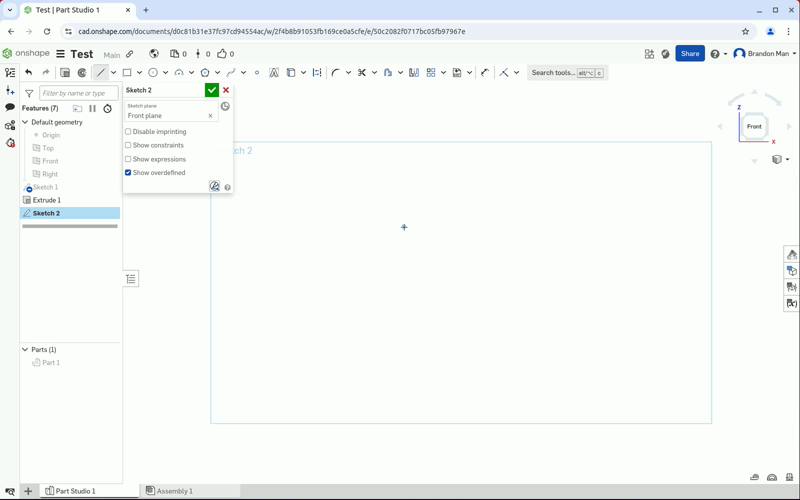
mouse_move(516, 226)
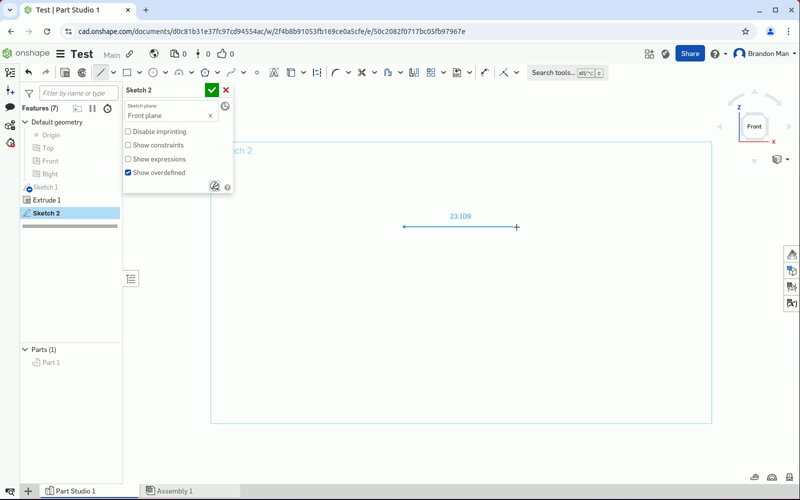
click(516, 226)
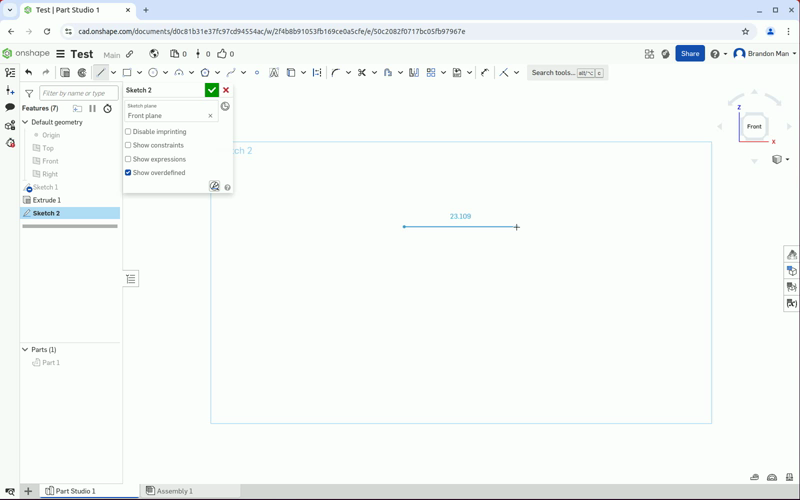
key_up(shift)
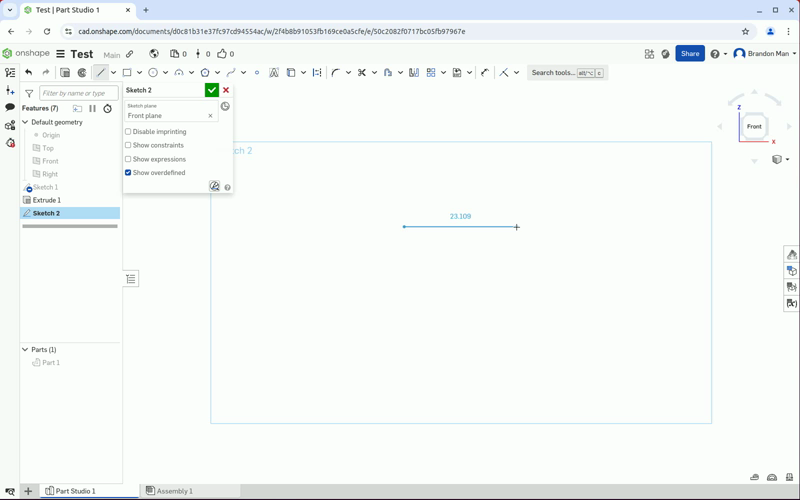
key_down(shift)
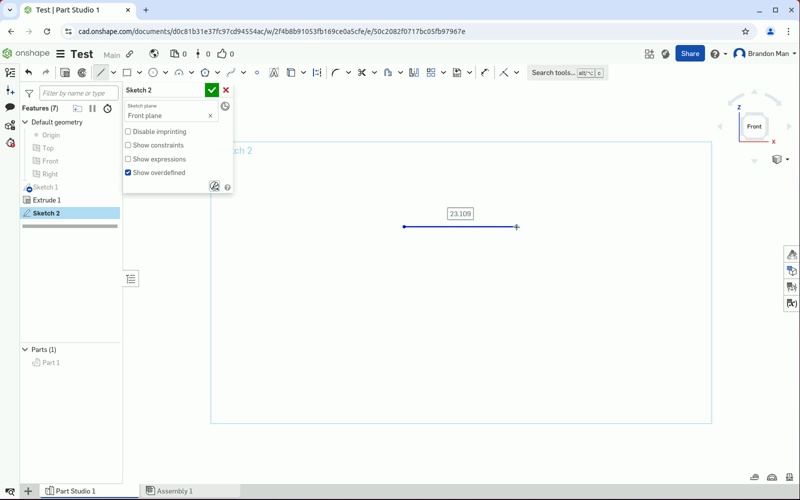
mouse_move(461, 173)
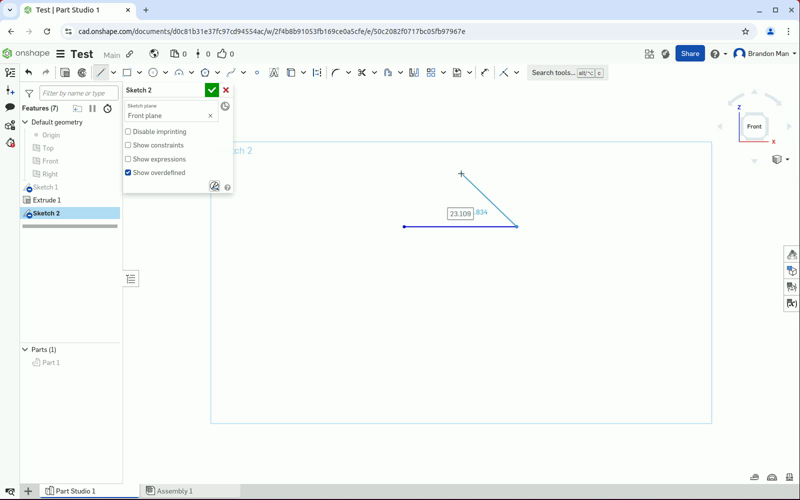
click(461, 173)
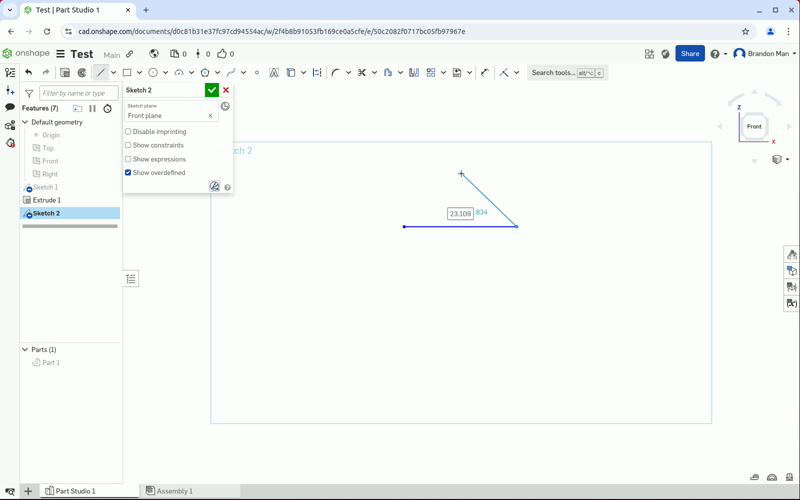
key_up(shift)
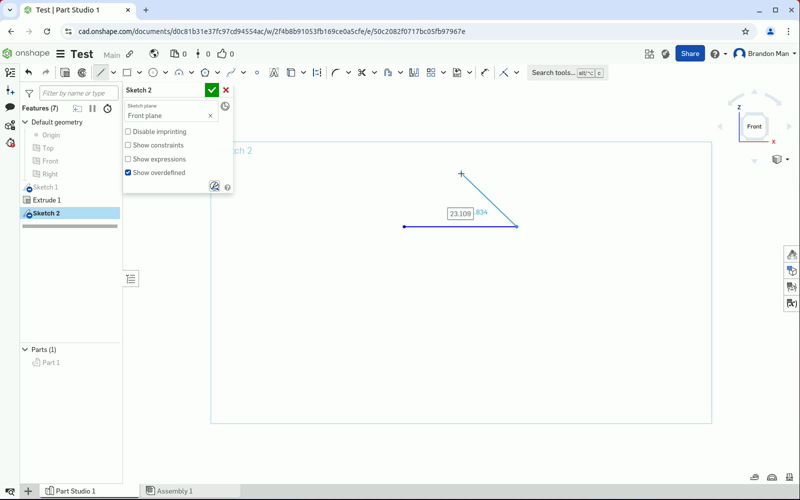
key_down(shift)
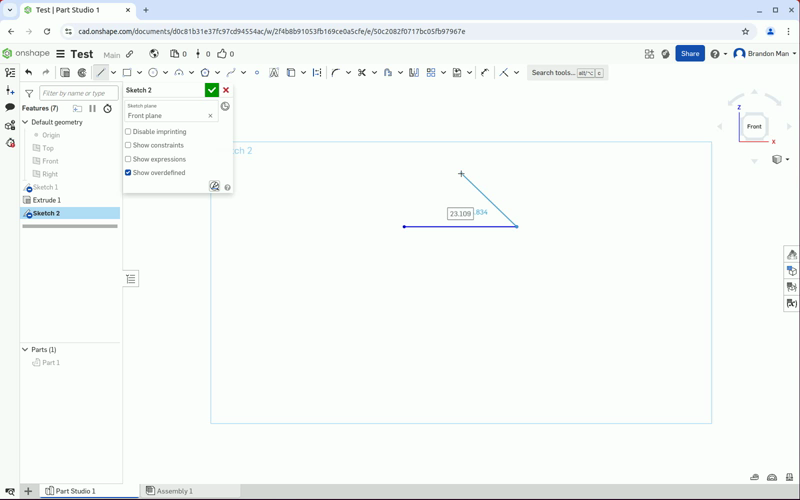
mouse_move(404, 226)
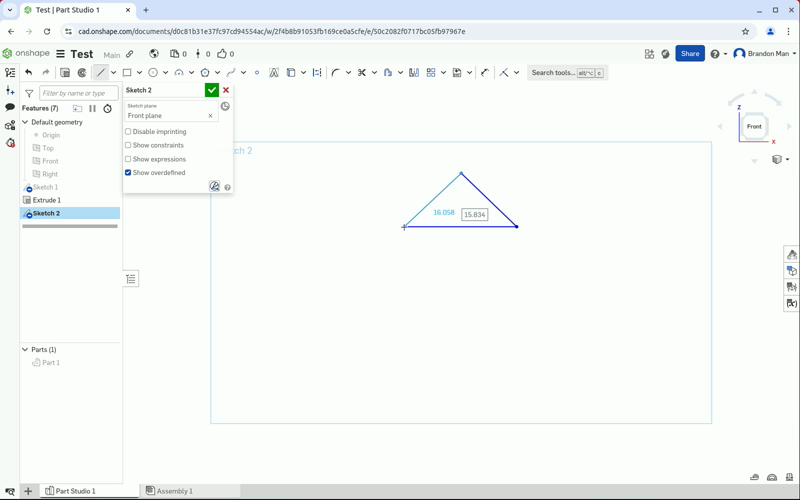
key_up(shift)
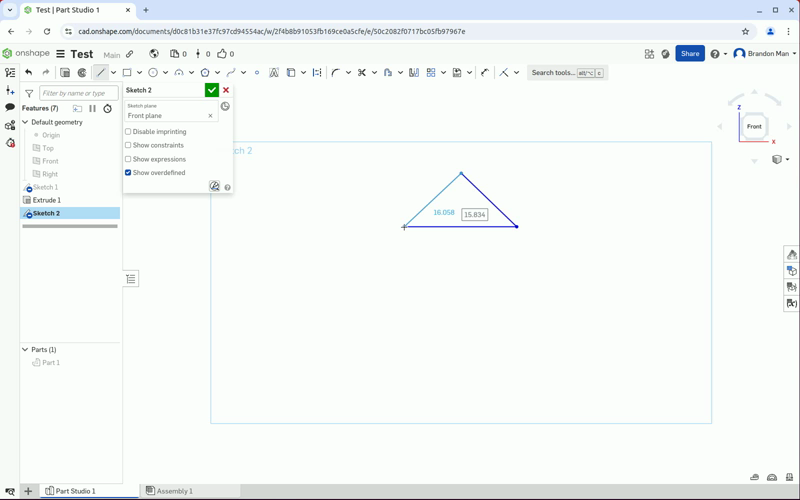
click(404, 226)
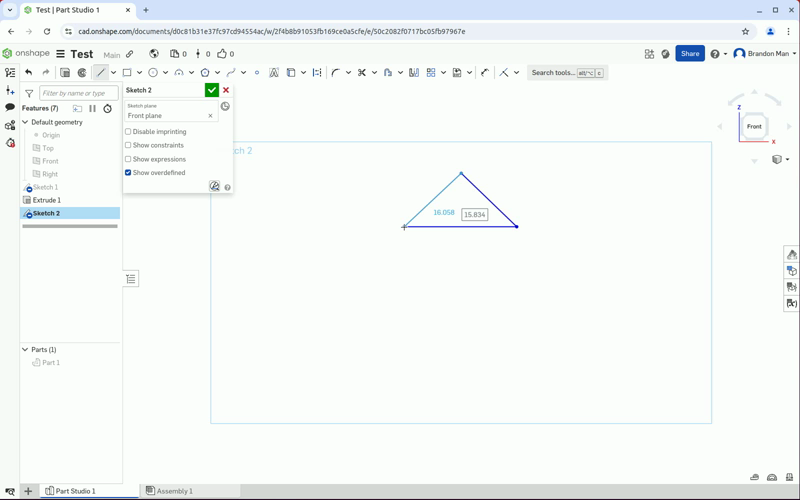
key(esc)
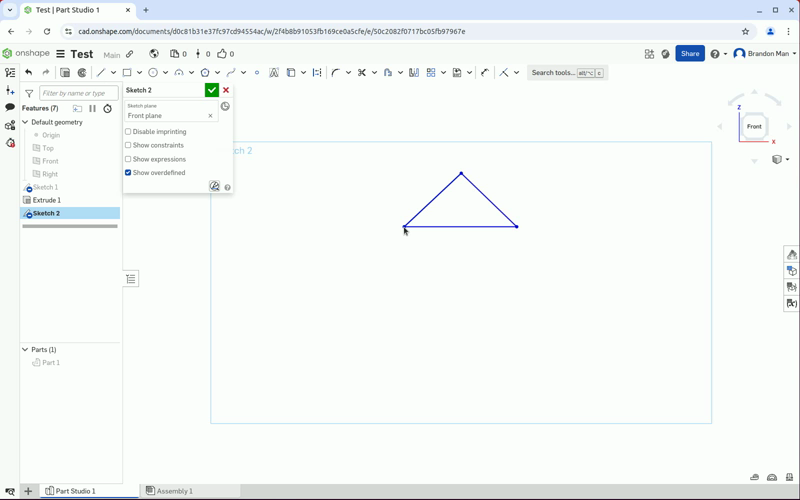
mouse_move(501, 215)
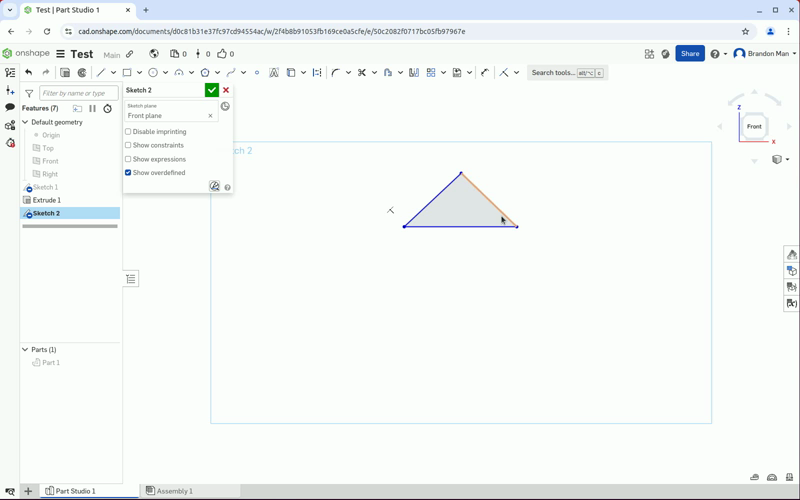
click(501, 215)
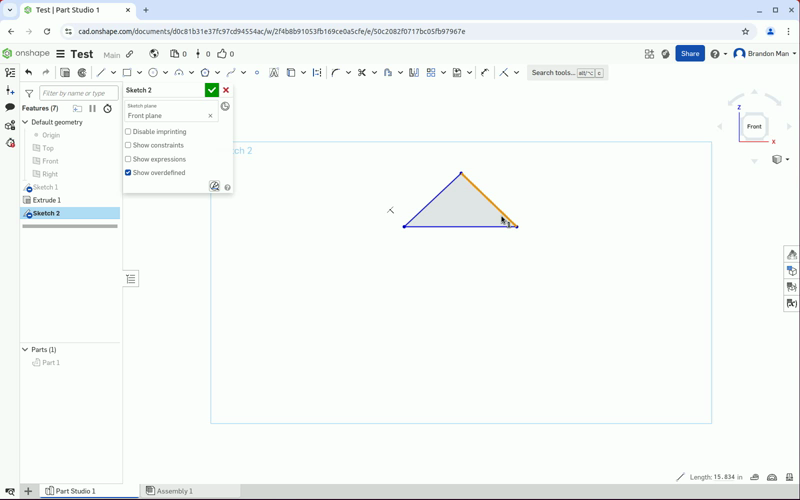
mouse_move(73, 352)
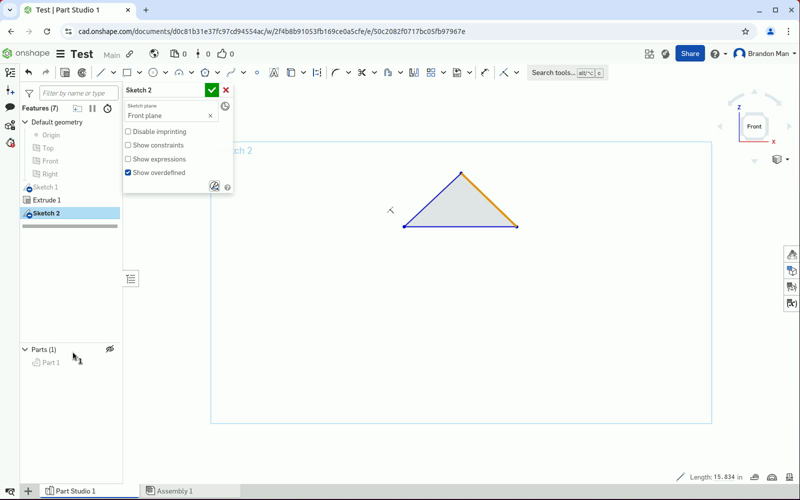
key(shift+y)
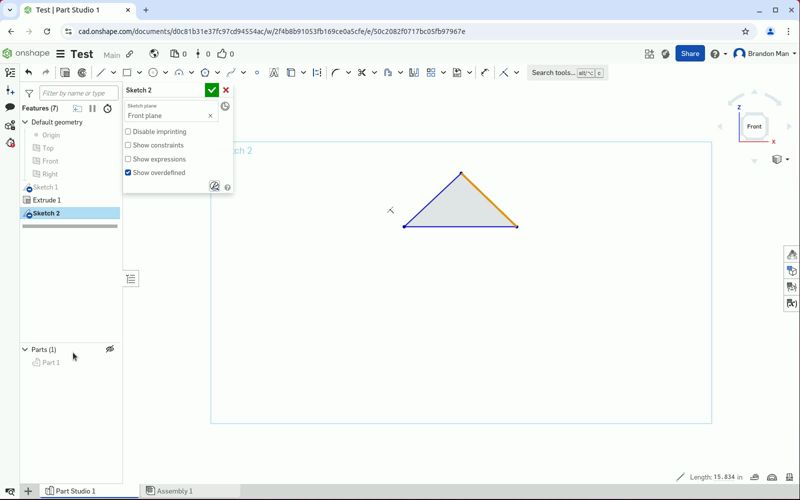
key(shift+e)
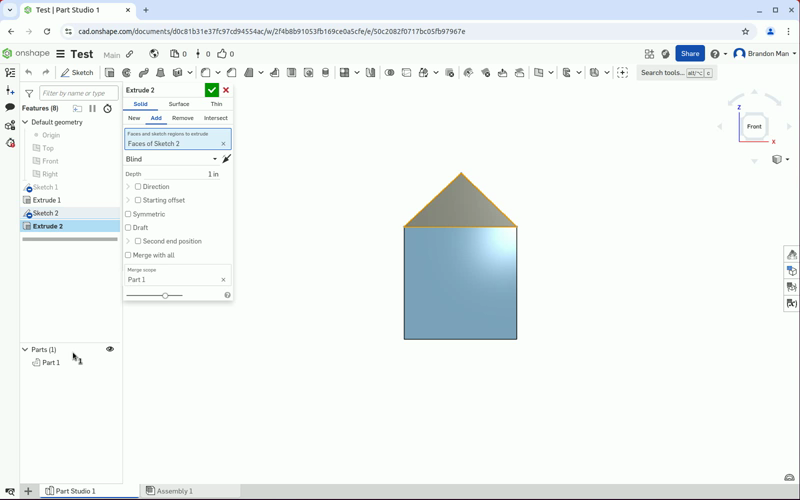
mouse_move(143, 106)
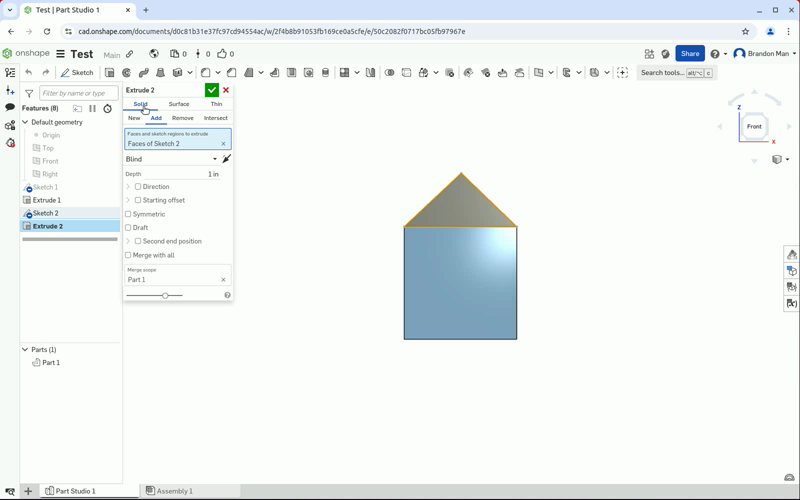
click(143, 106)
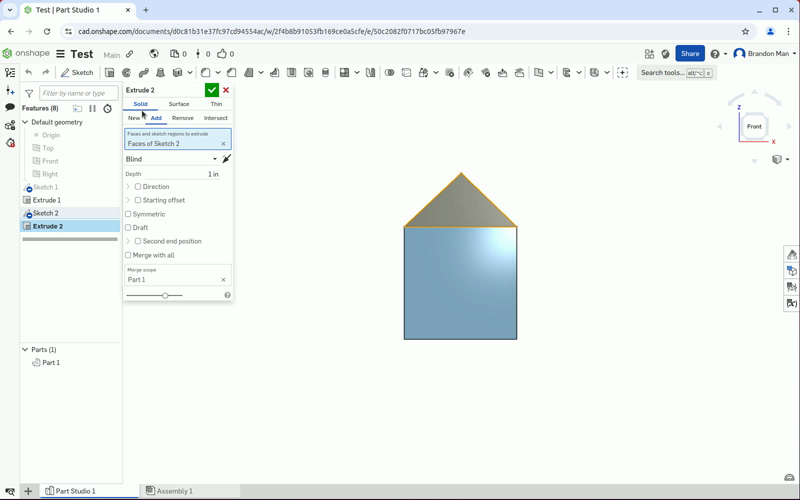
mouse_move(137, 120)
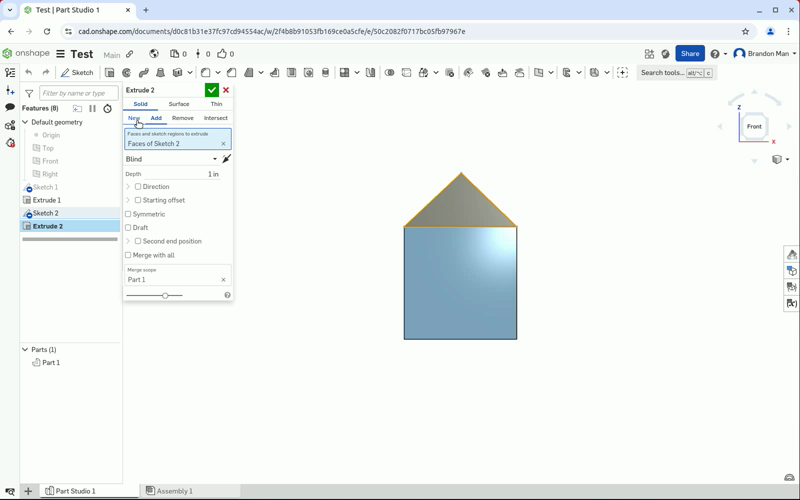
click(137, 120)
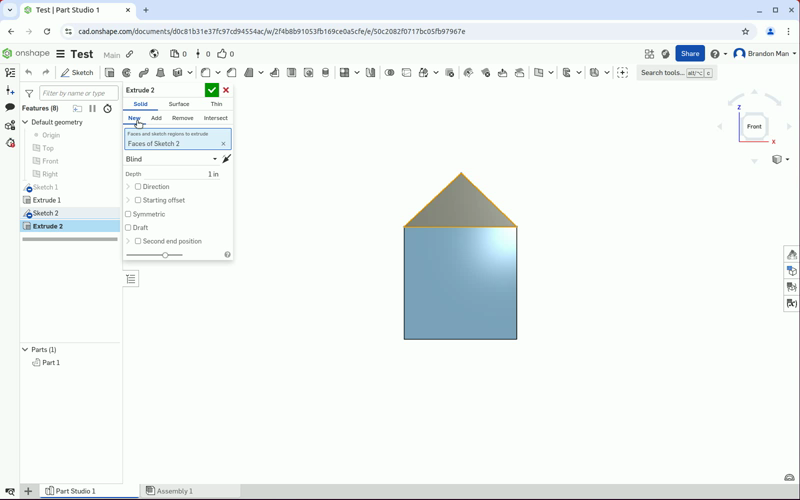
key(tab, 4)
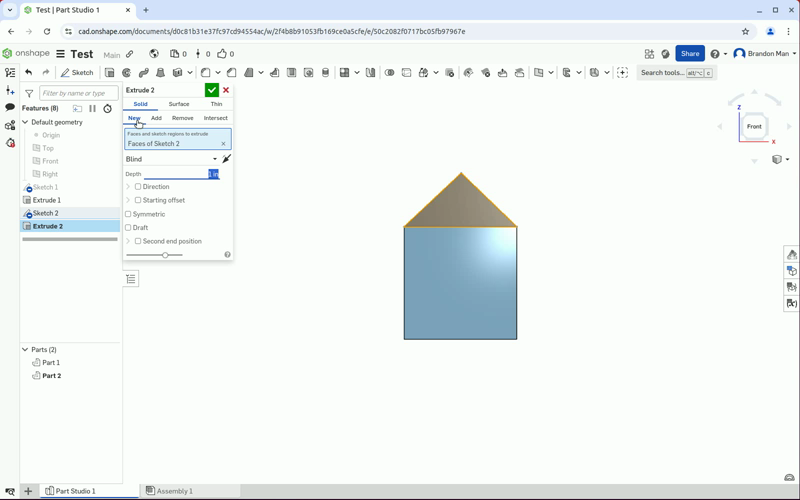
text(23.108)
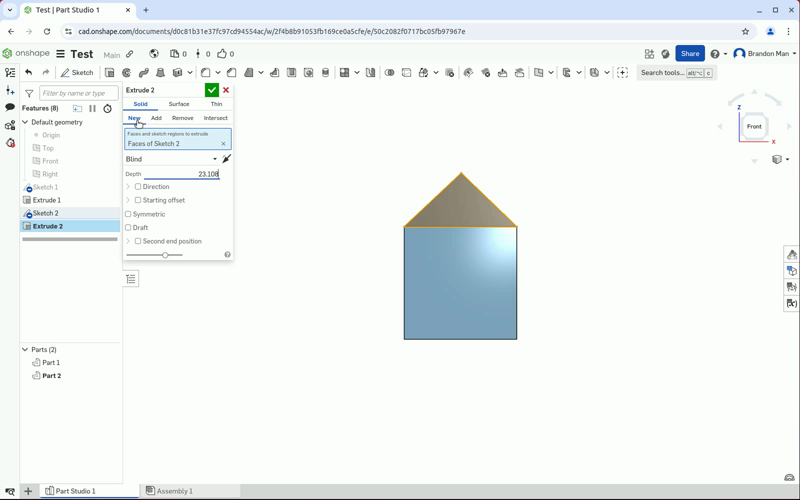
key(enter)
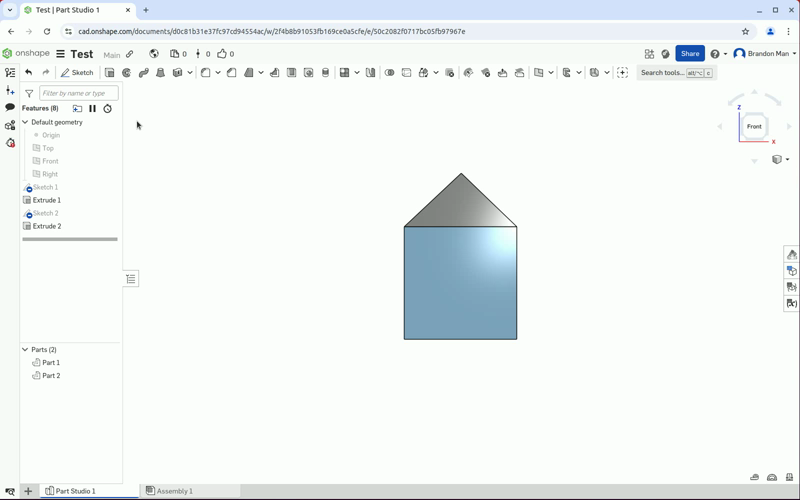
key(shift+h)
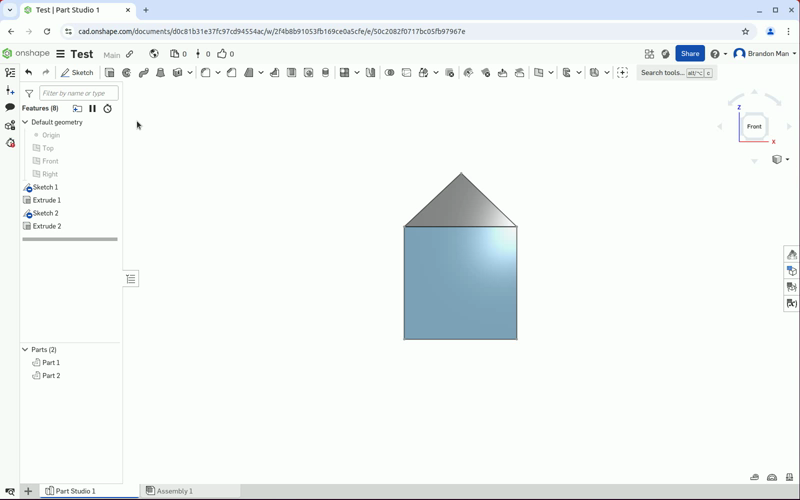
key(shift+h)
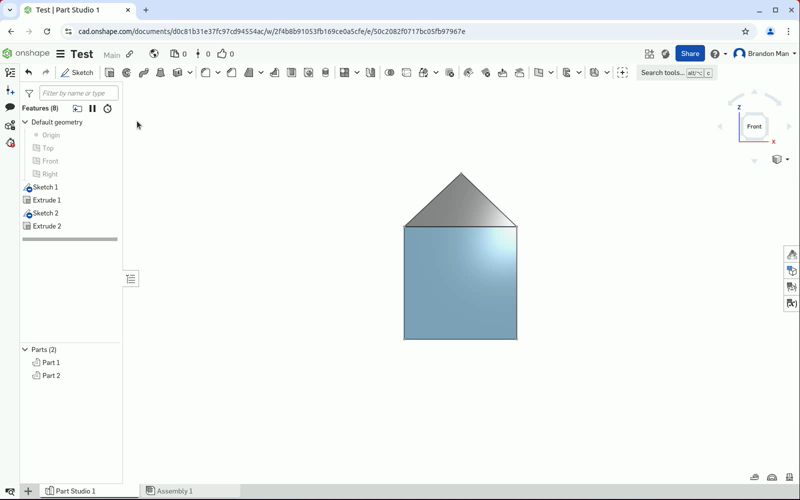
key(shift+7)
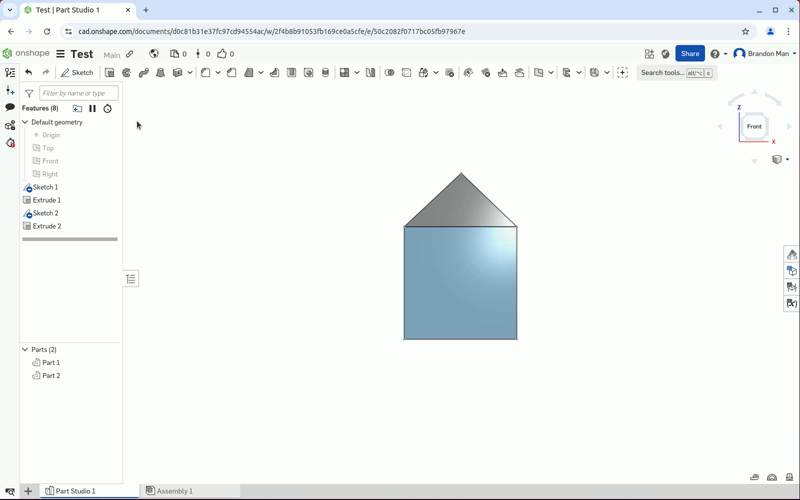
key(left, 2)
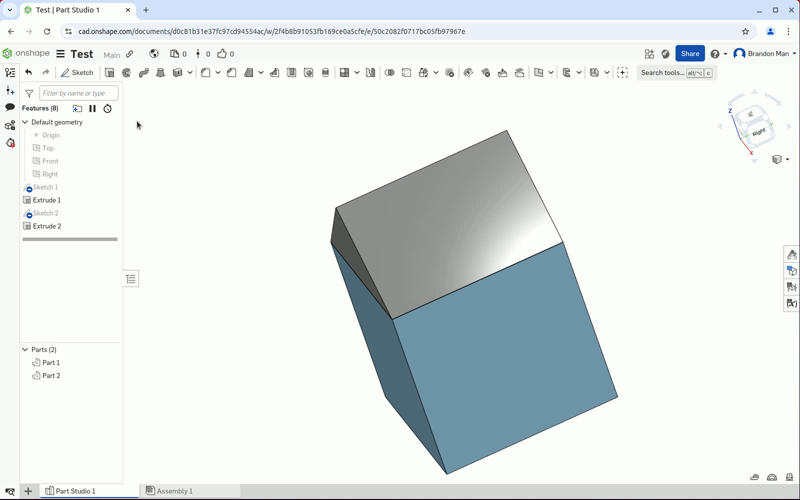
key(down, 2)
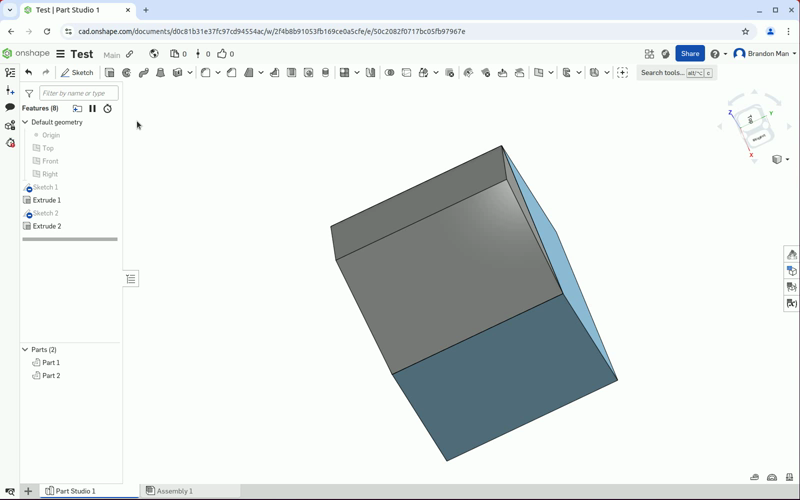
key(up, 2)
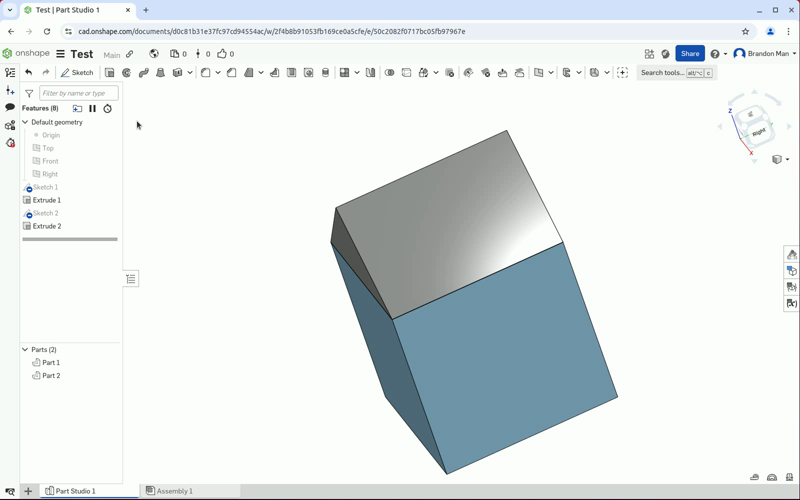
key(right, 2)
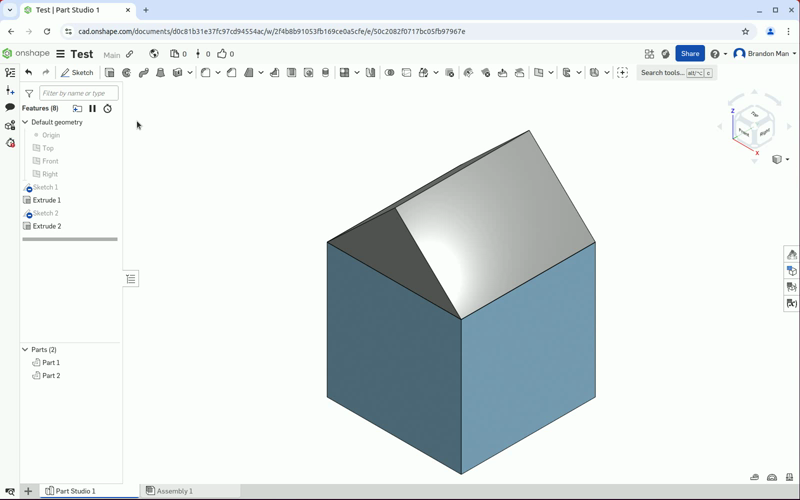
mouse_move(73, 189)
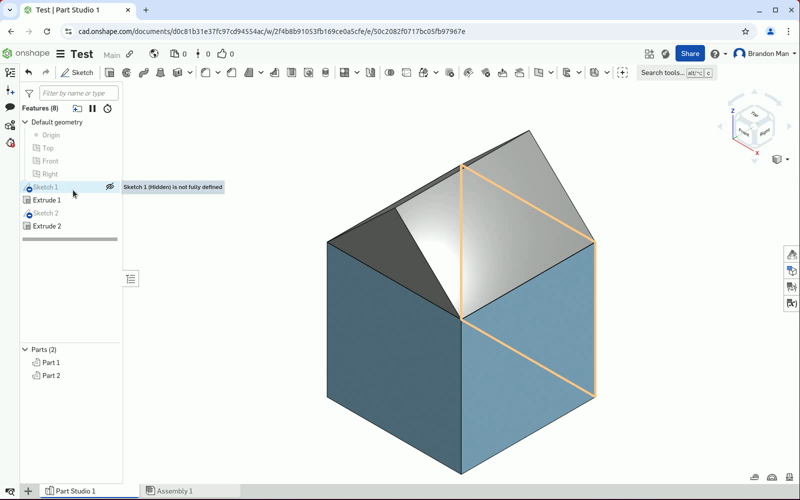
click(73, 189)